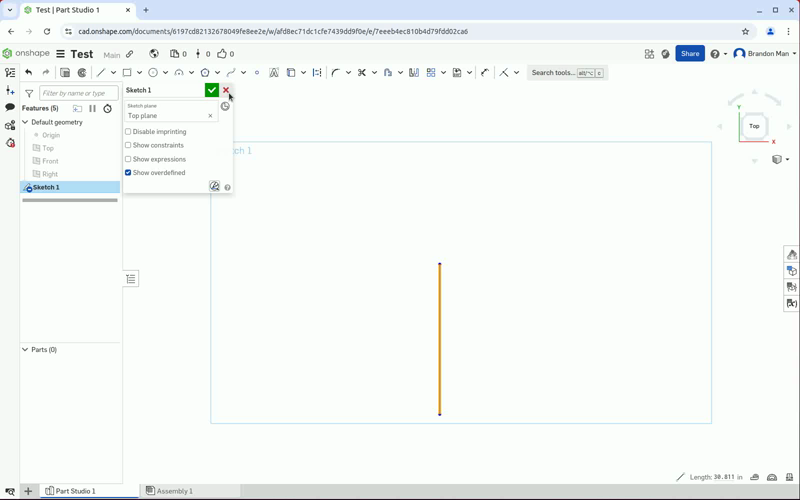
key(shift+h)
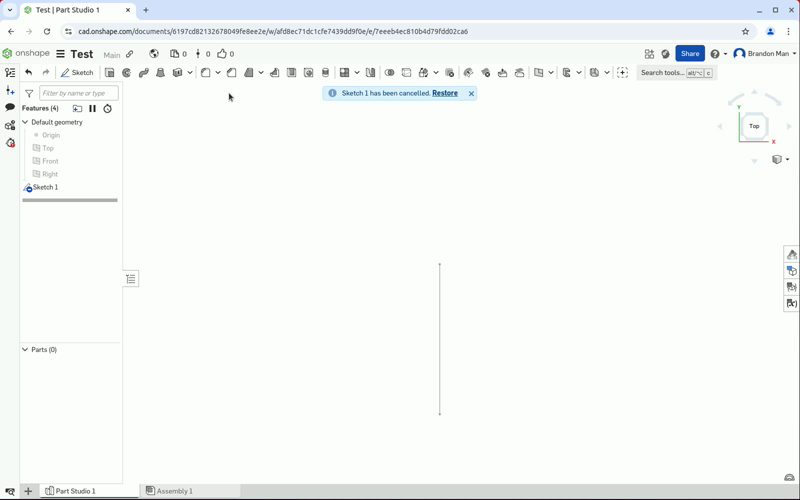
mouse_move(73, 352)
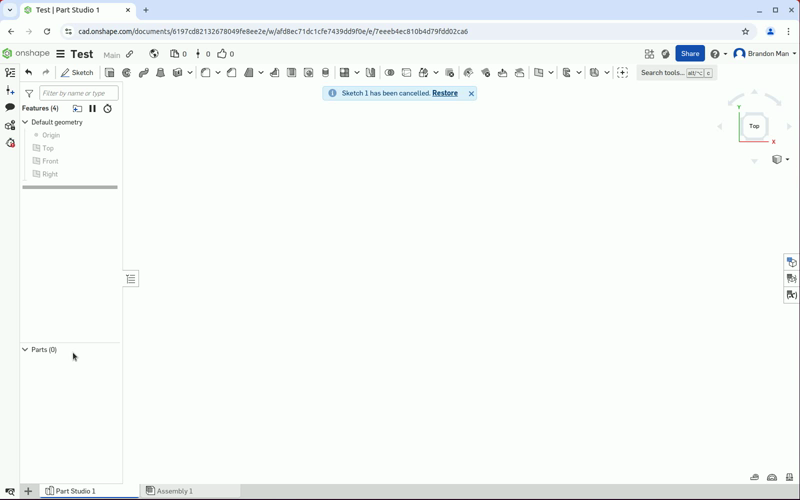
key(y)
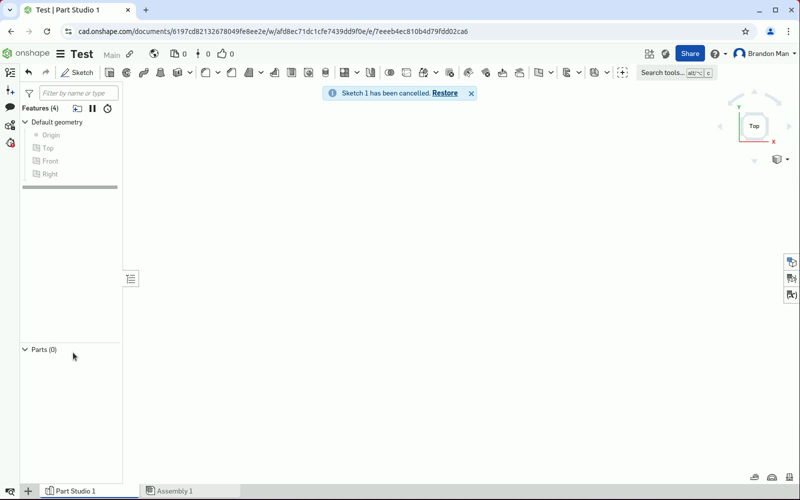
key(shift+p)
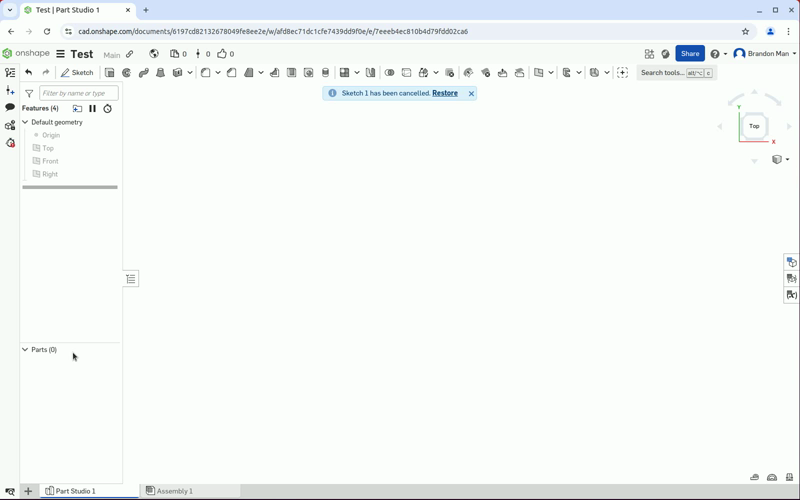
key(space)
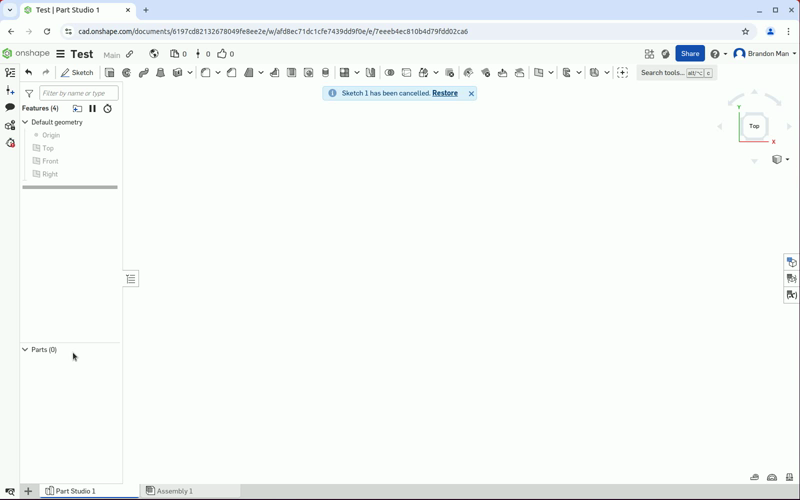
key_down(shift)
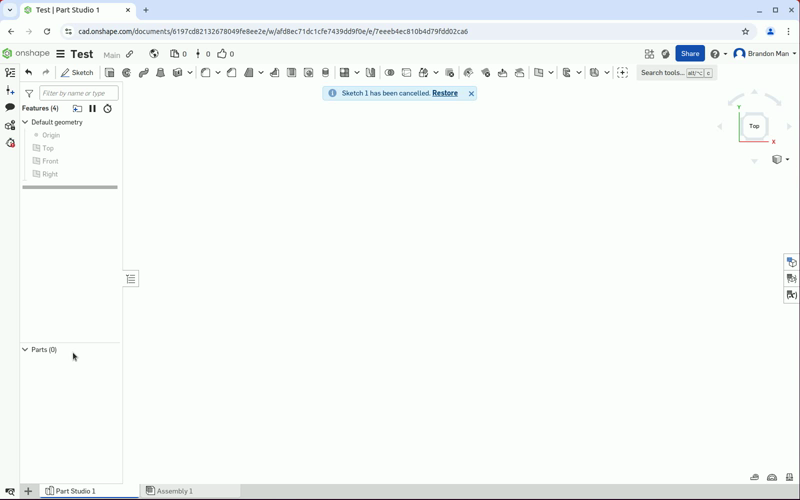
key(up)
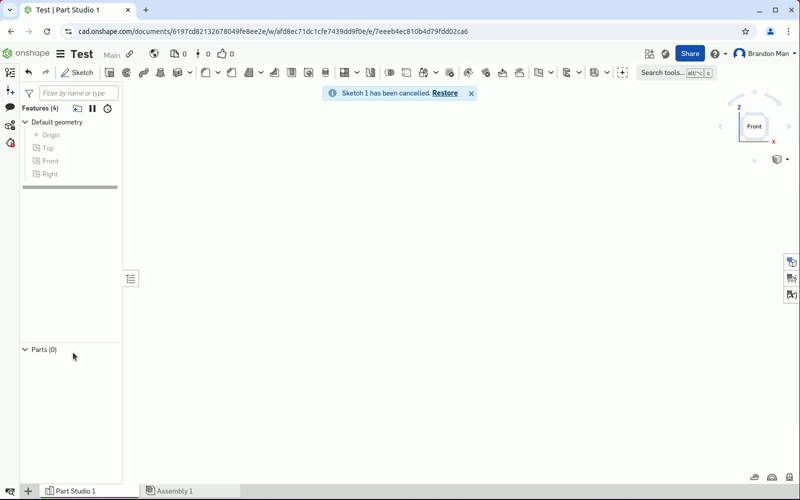
key_up(shift)
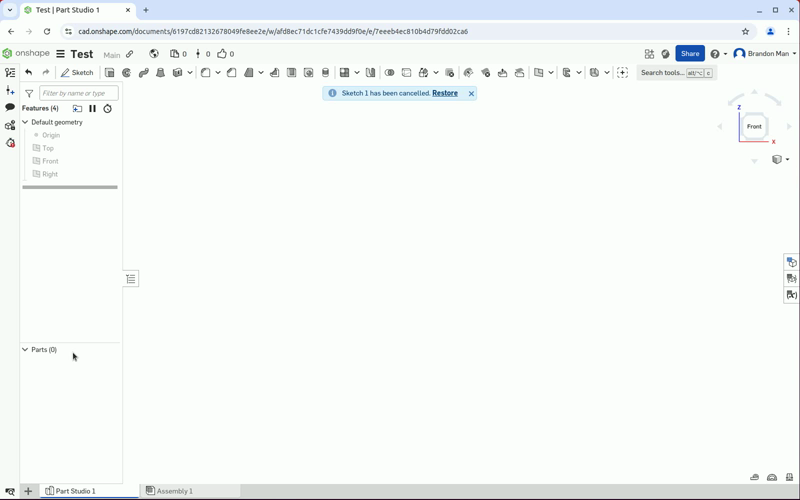
mouse_move(73, 352)
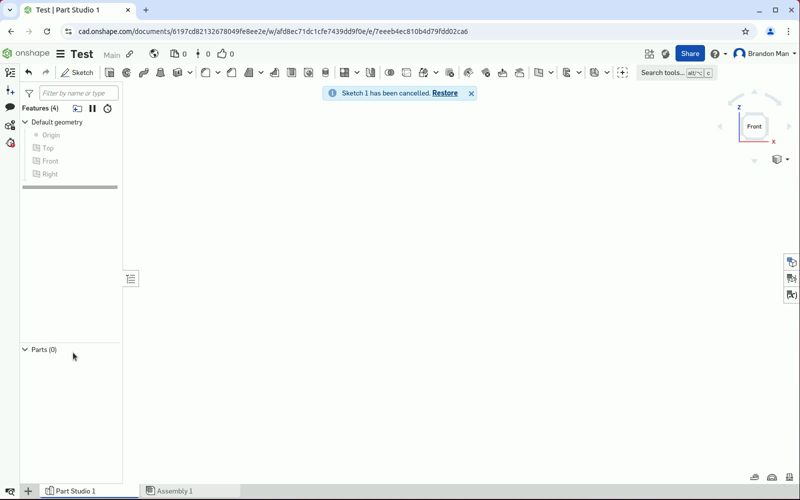
key(shift+y)
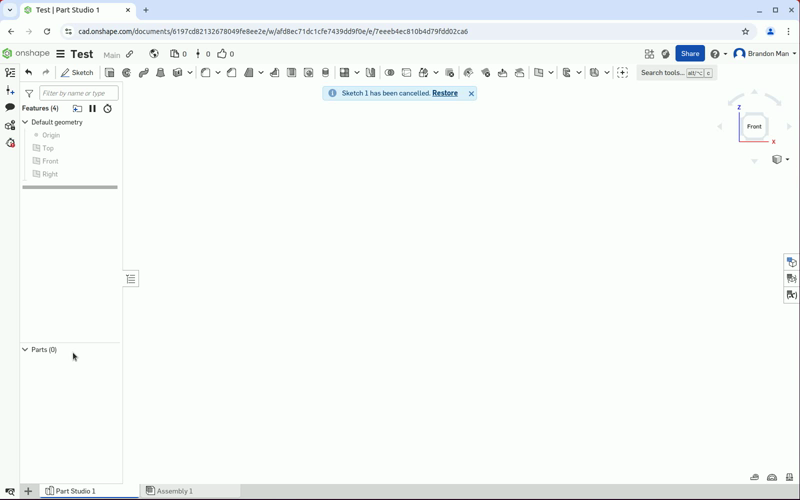
key(shift+s)
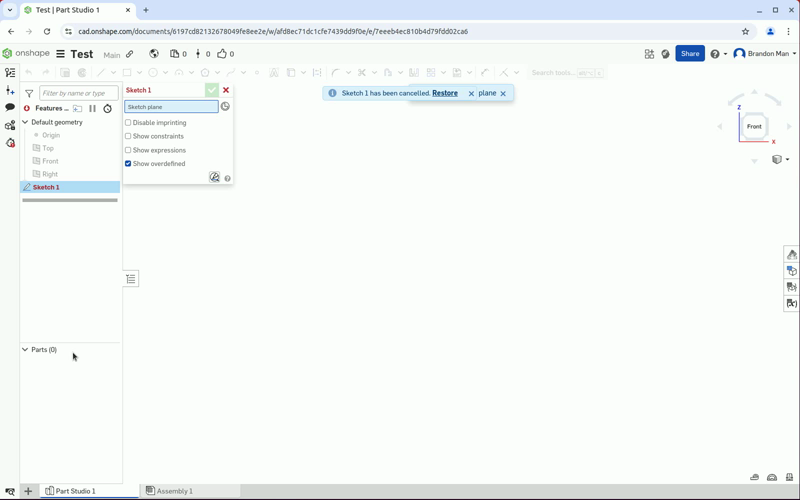
mouse_move(73, 163)
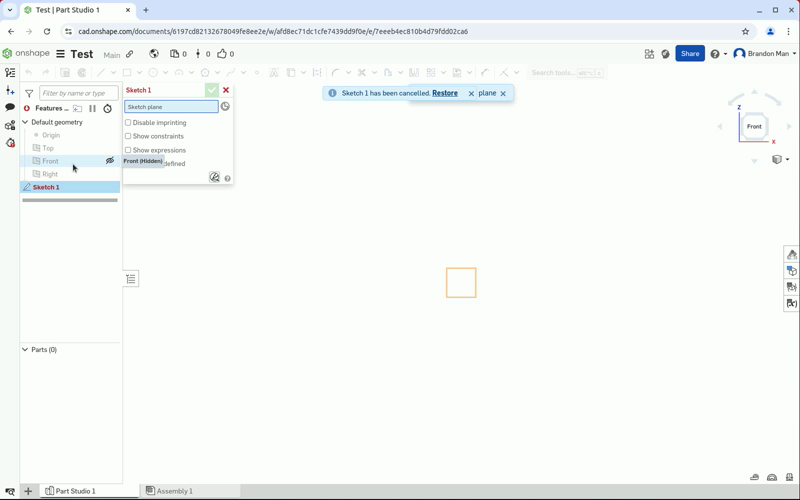
click(73, 163)
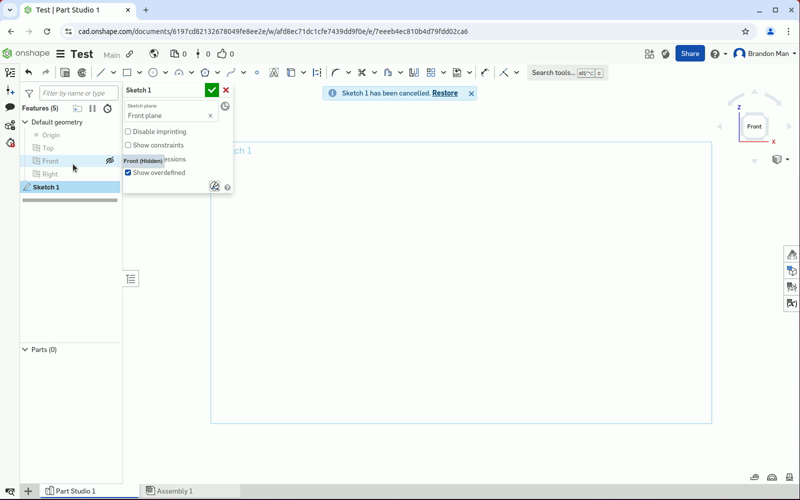
mouse_move(73, 352)
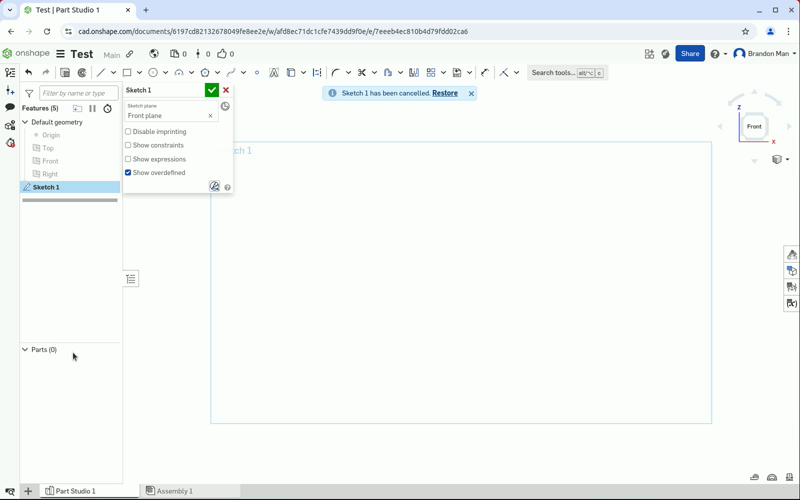
key(y)
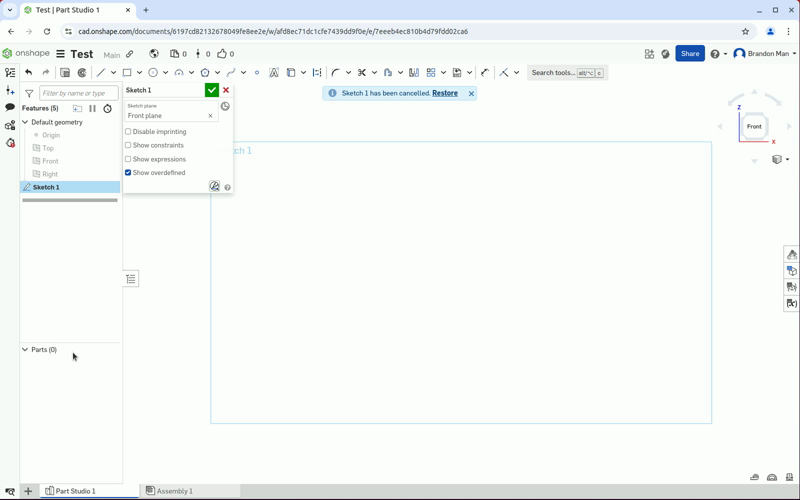
key(l)
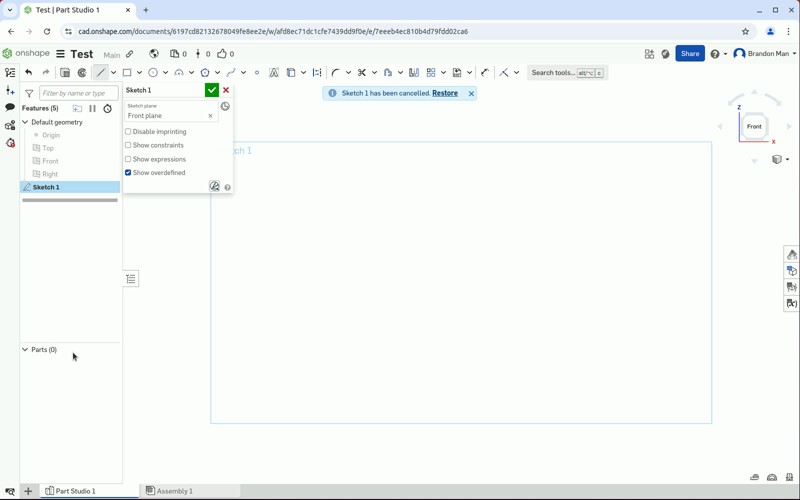
key_down(shift)
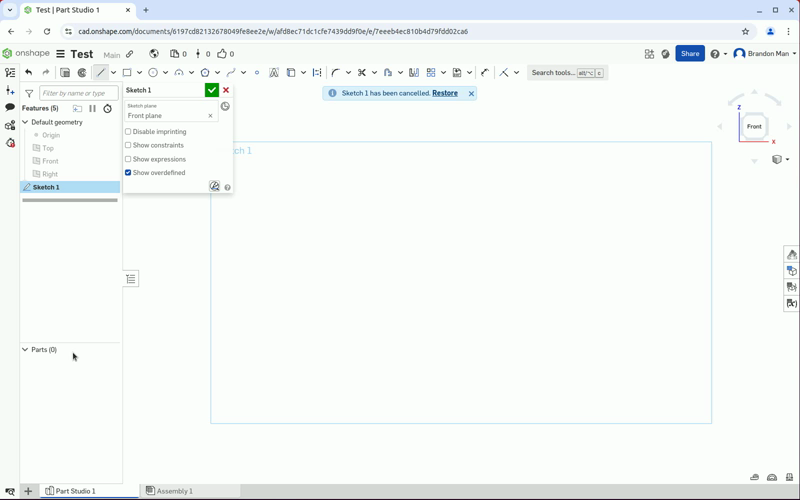
mouse_move(439, 206)
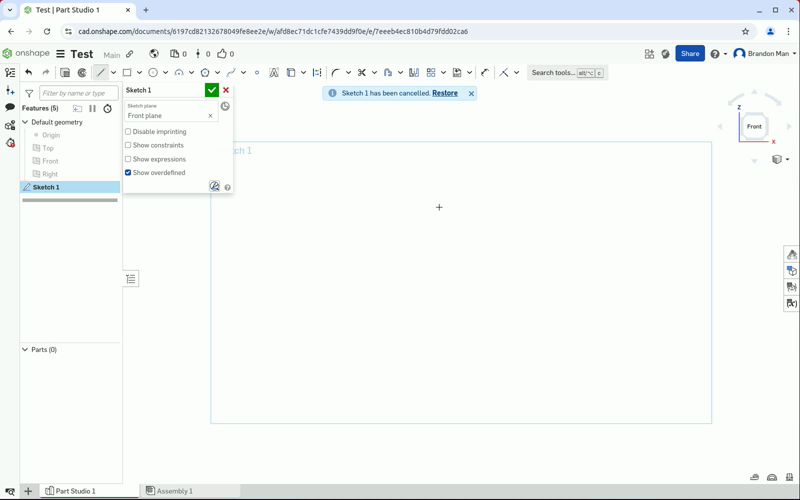
click(439, 206)
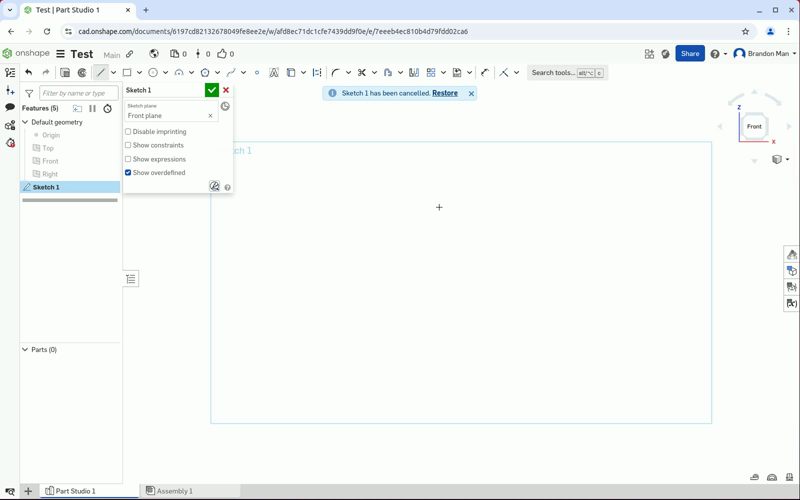
key_up(shift)
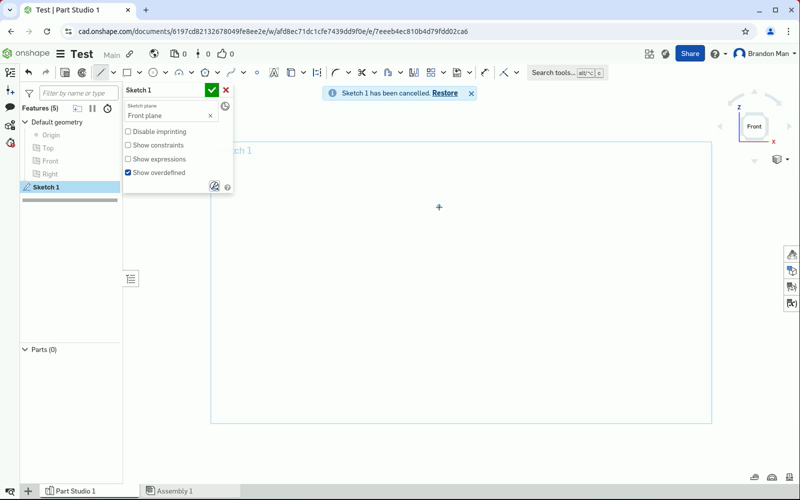
key_down(shift)
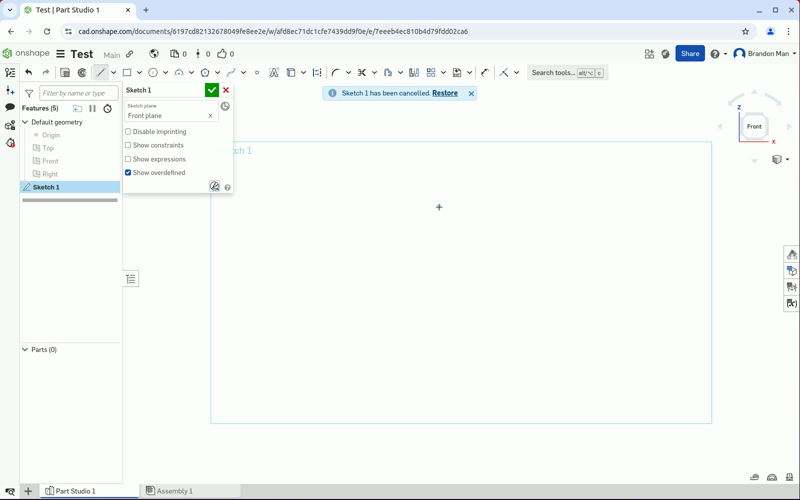
mouse_move(469, 206)
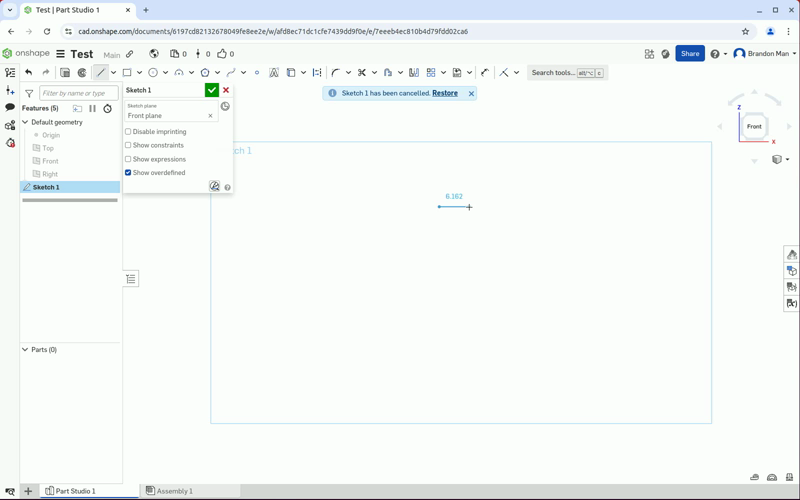
mouse_move(461, 206)
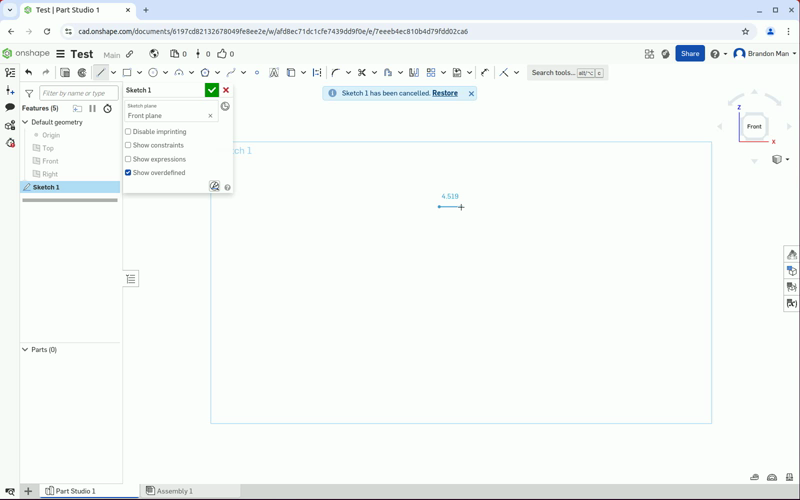
click(461, 206)
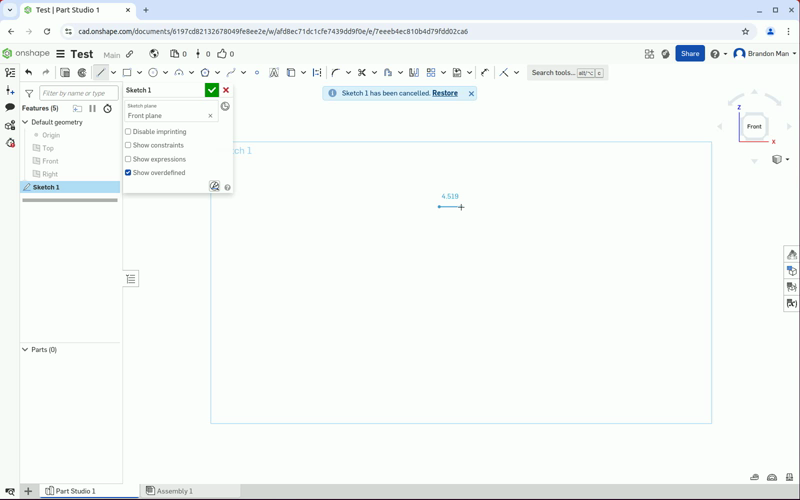
key_up(shift)
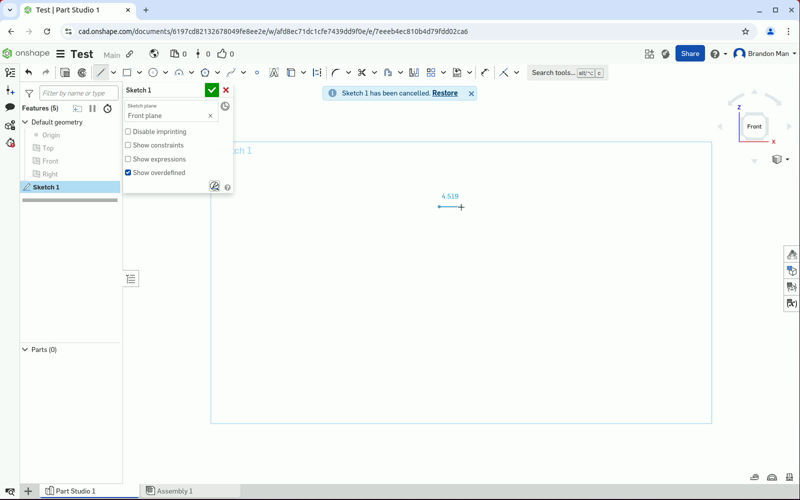
key_down(shift)
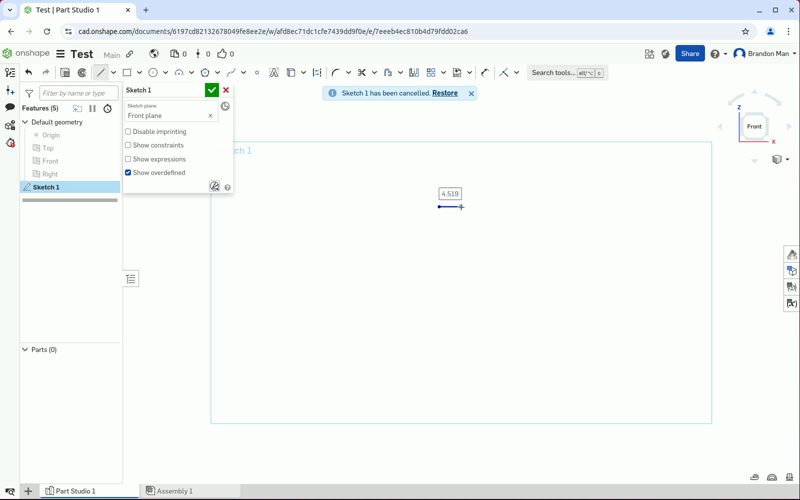
mouse_move(461, 283)
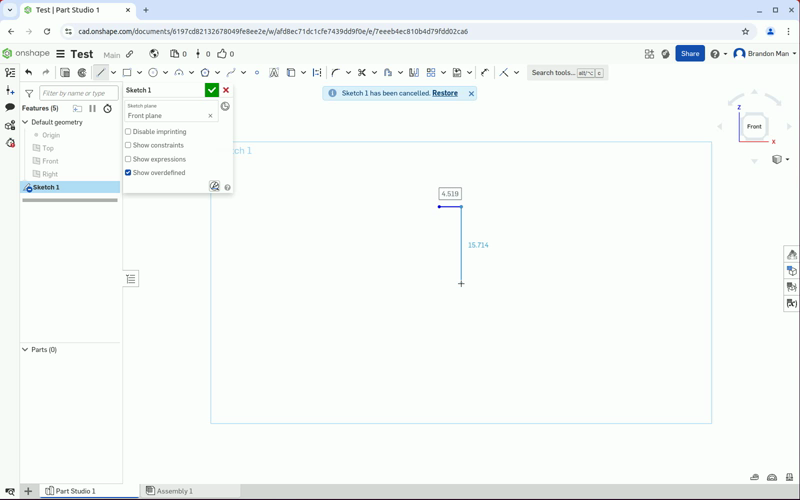
click(461, 283)
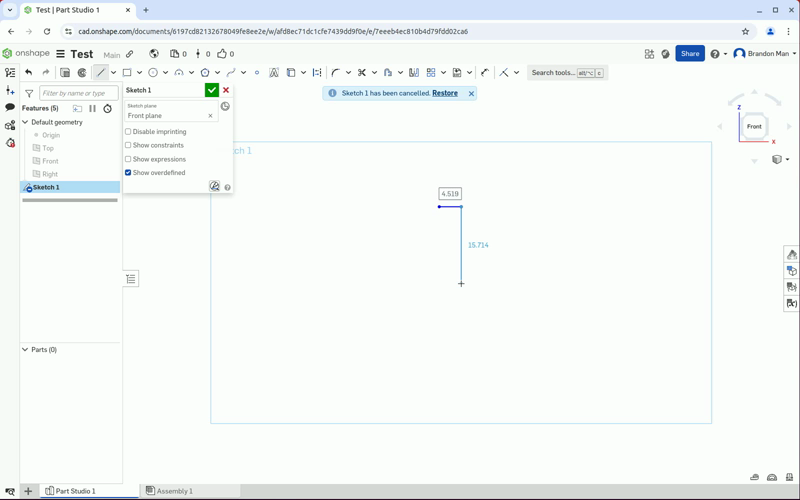
key_up(shift)
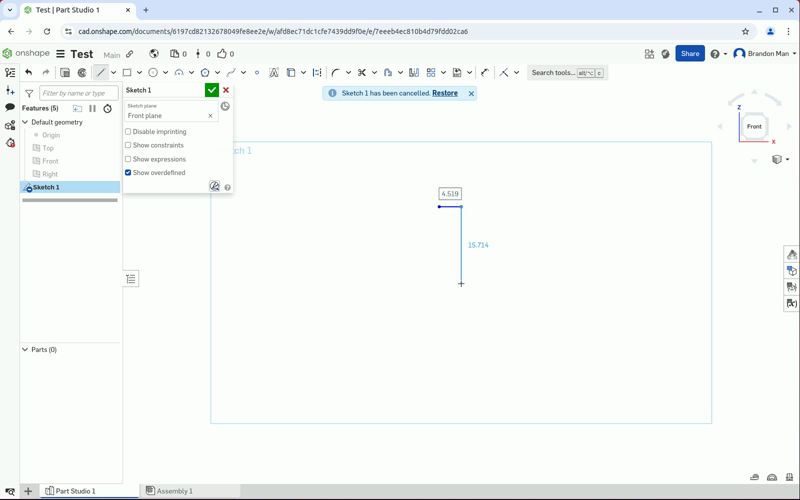
key_down(shift)
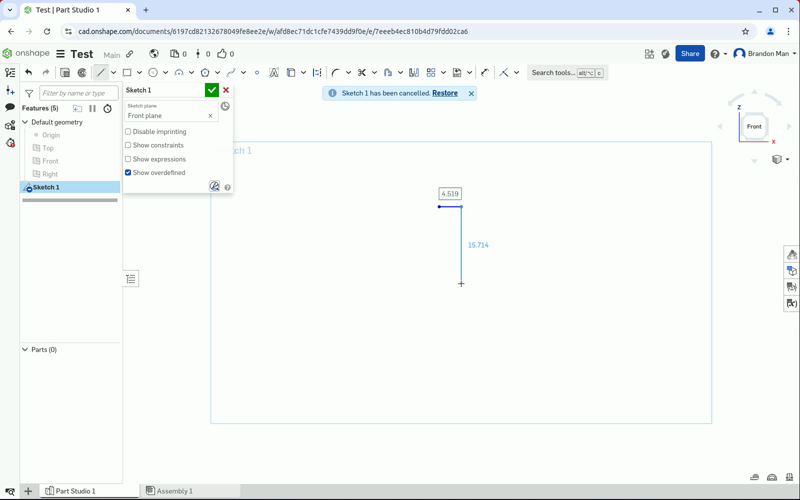
mouse_move(491, 283)
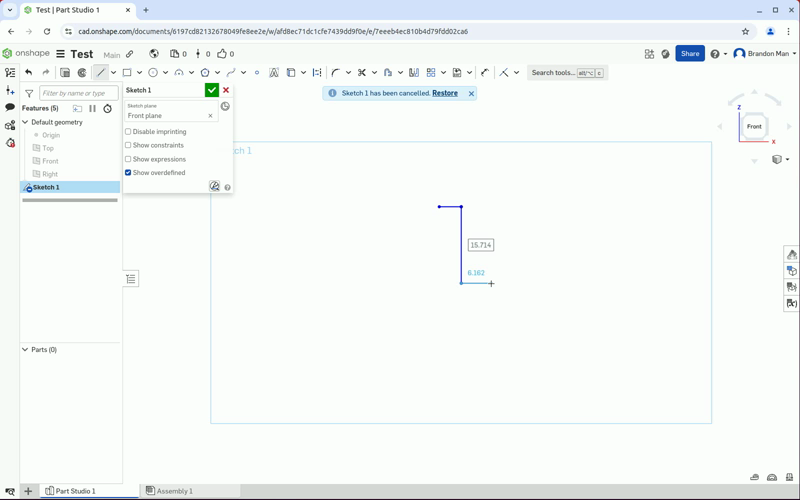
mouse_move(502, 283)
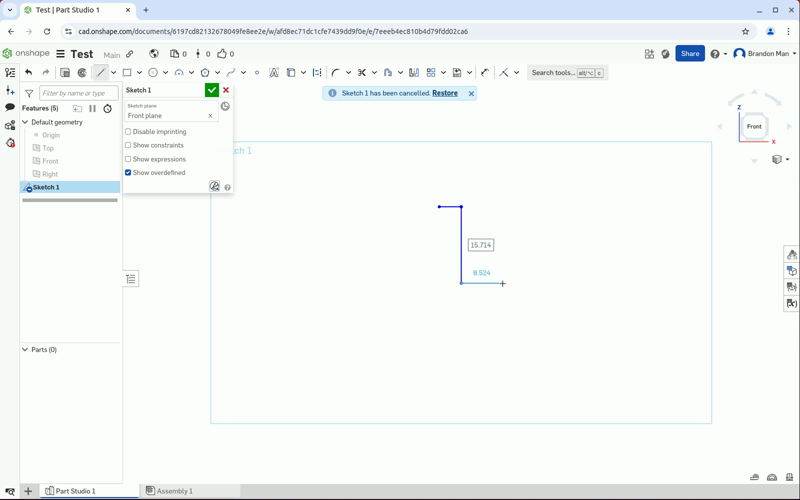
click(502, 283)
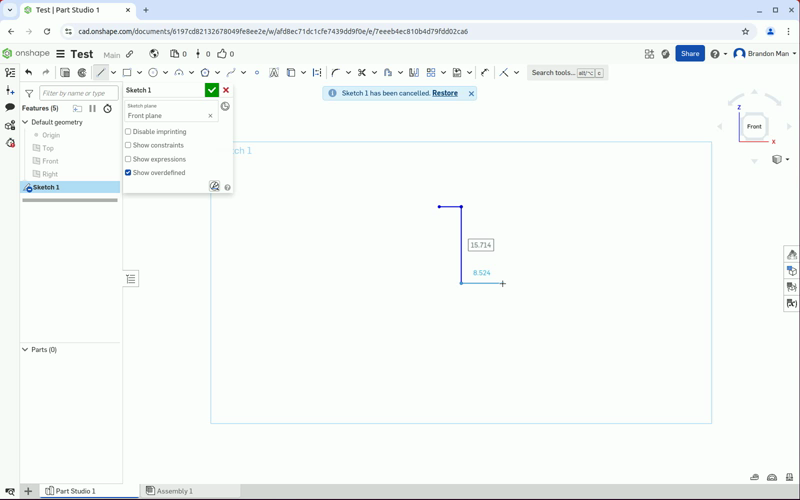
key_up(shift)
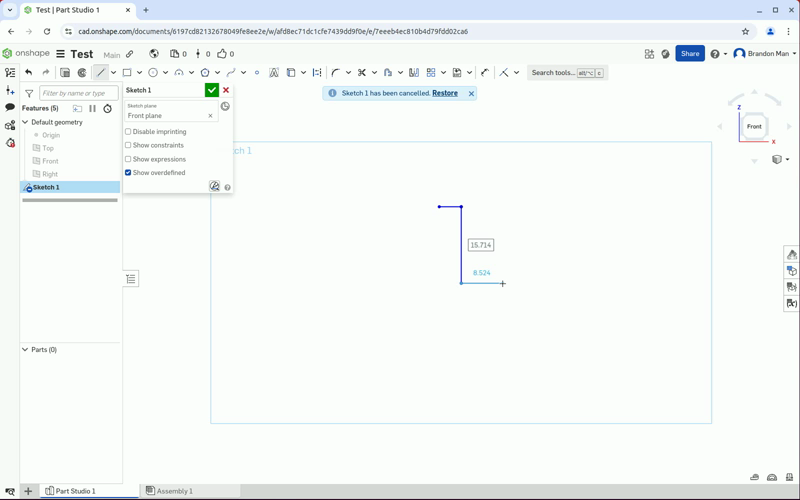
key_down(shift)
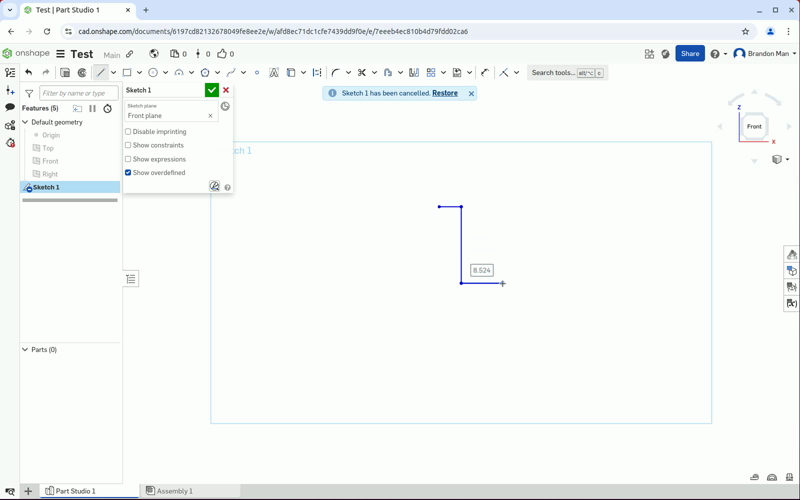
mouse_move(502, 206)
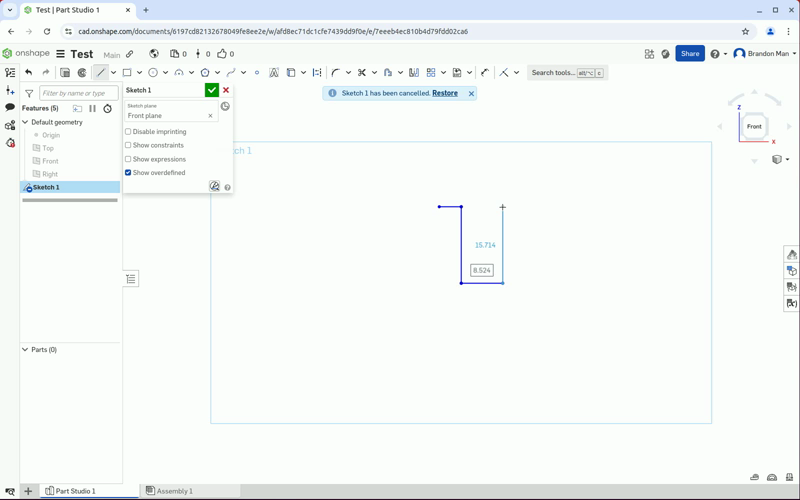
click(502, 206)
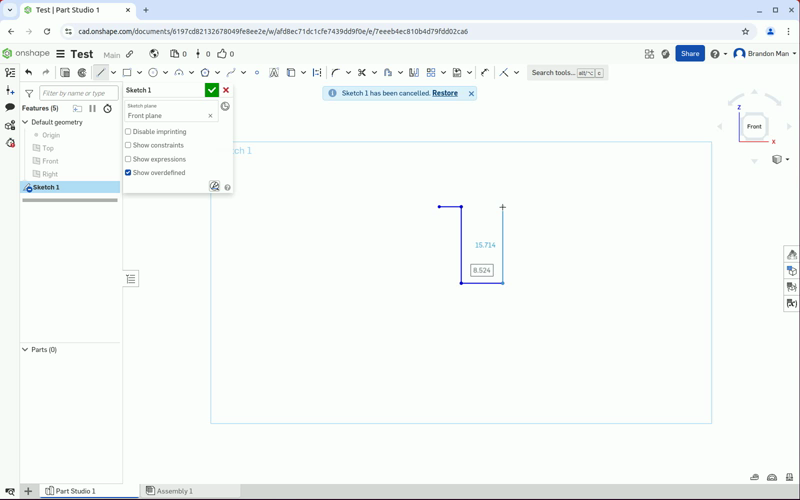
key_up(shift)
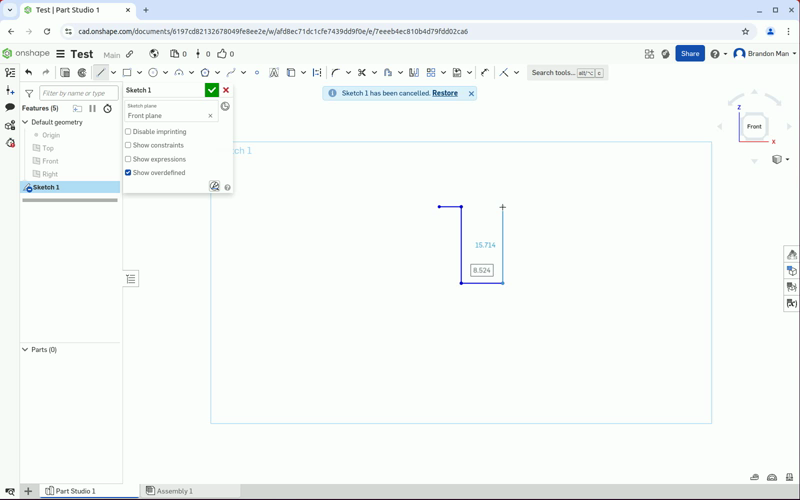
key_down(shift)
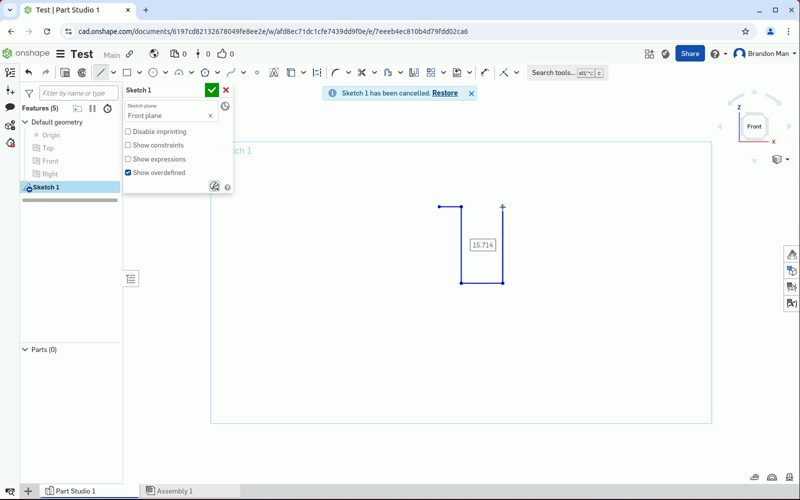
mouse_move(532, 206)
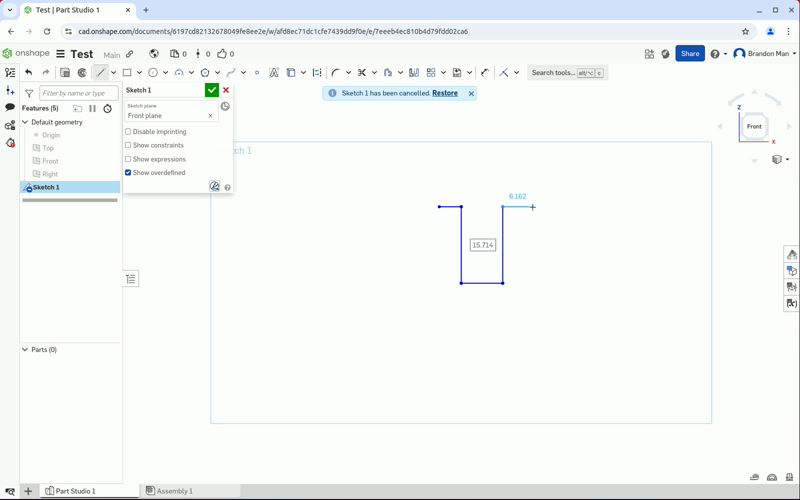
mouse_move(524, 206)
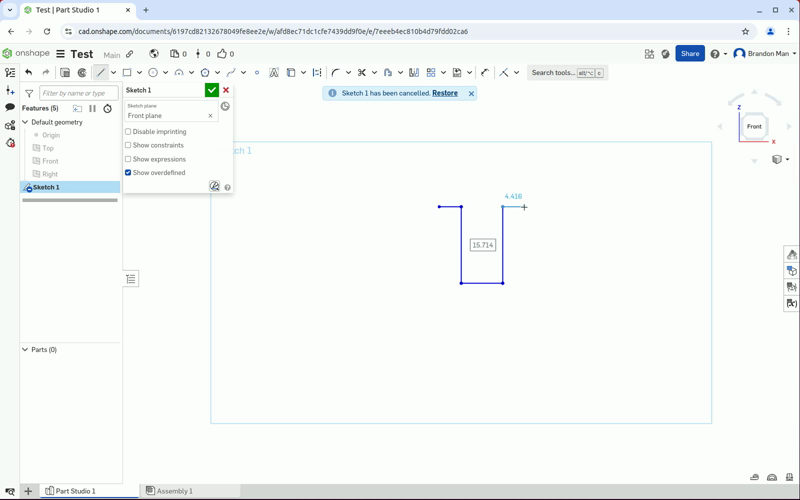
click(524, 206)
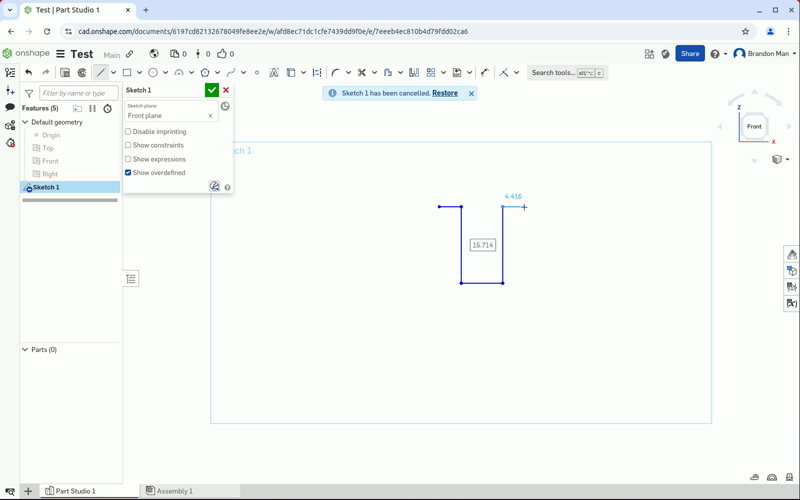
key_up(shift)
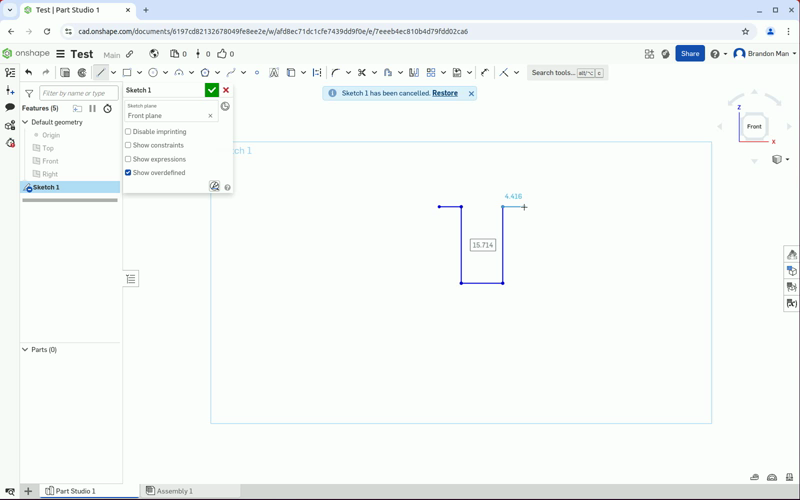
key_down(shift)
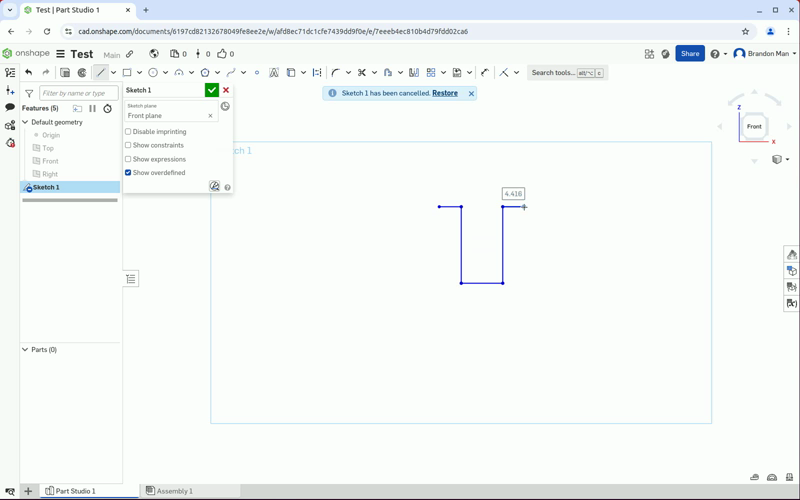
mouse_move(554, 206)
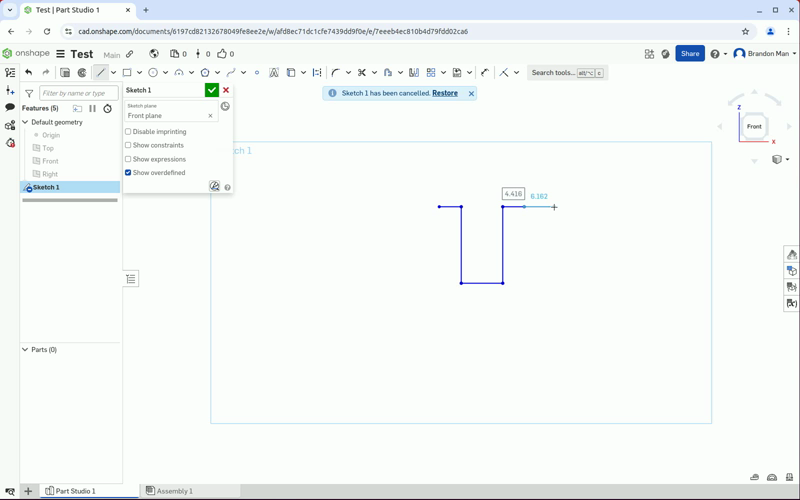
mouse_move(524, 170)
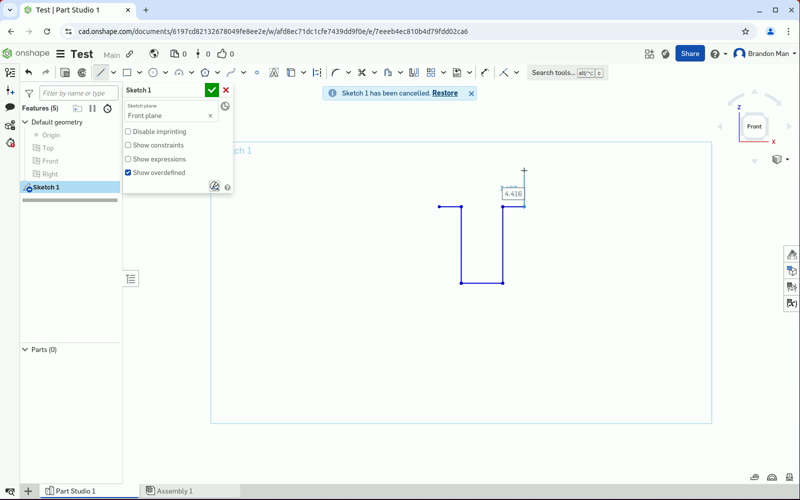
click(524, 170)
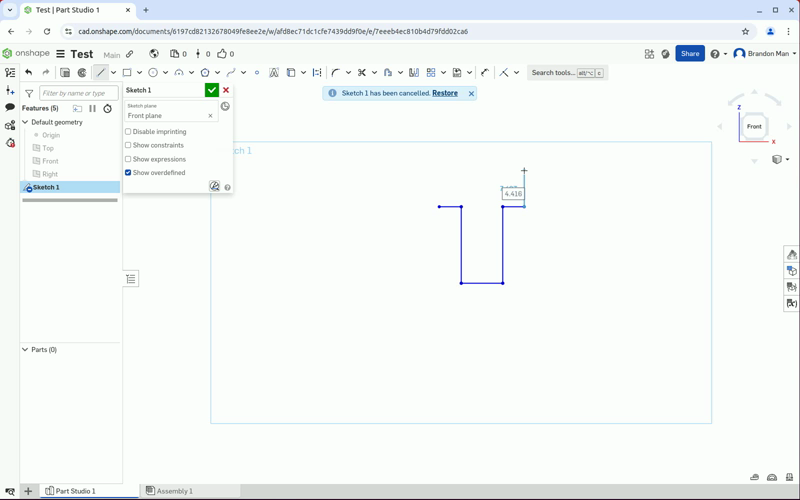
key_up(shift)
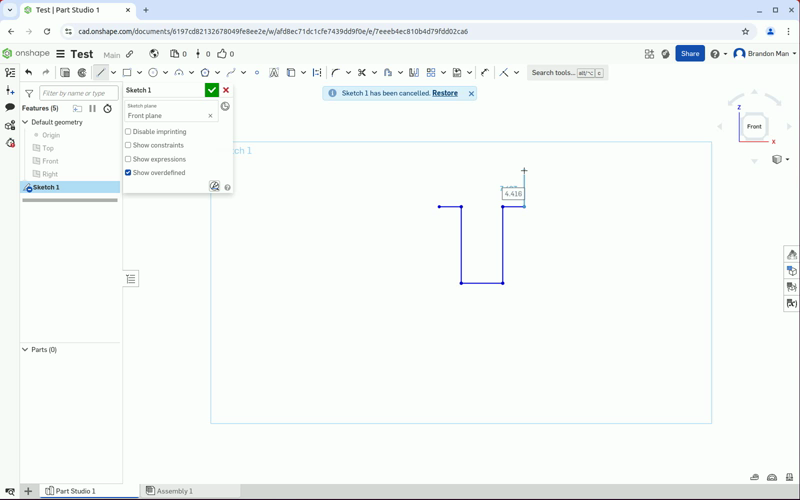
key_down(shift)
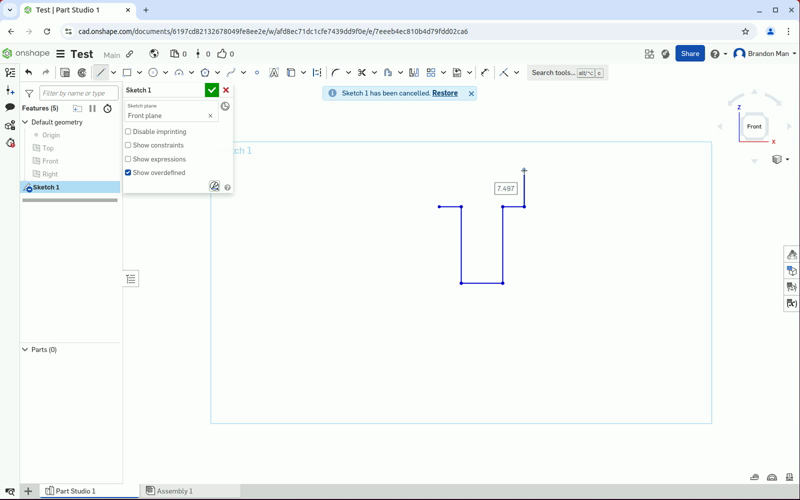
mouse_move(439, 170)
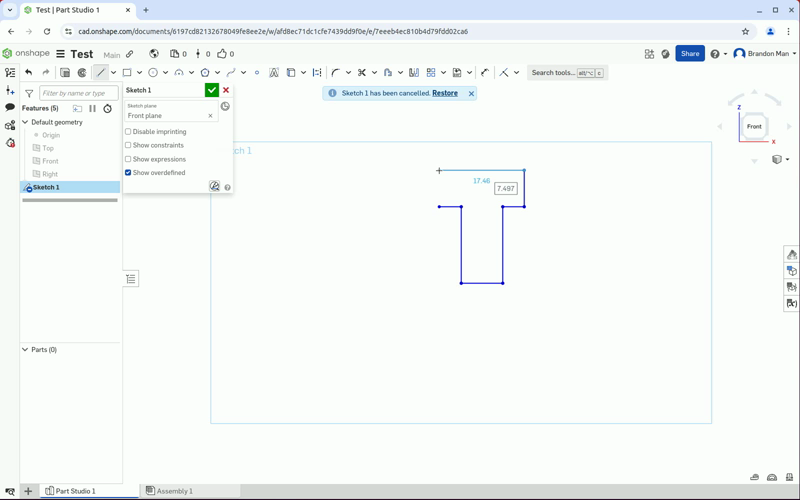
click(439, 170)
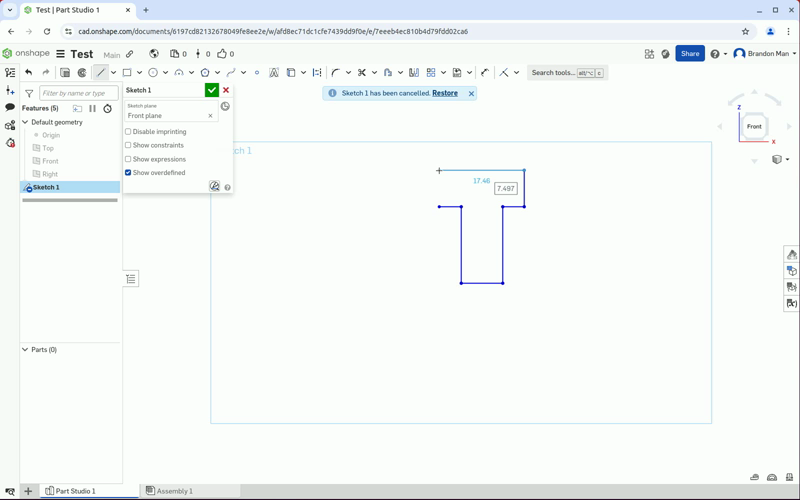
key_up(shift)
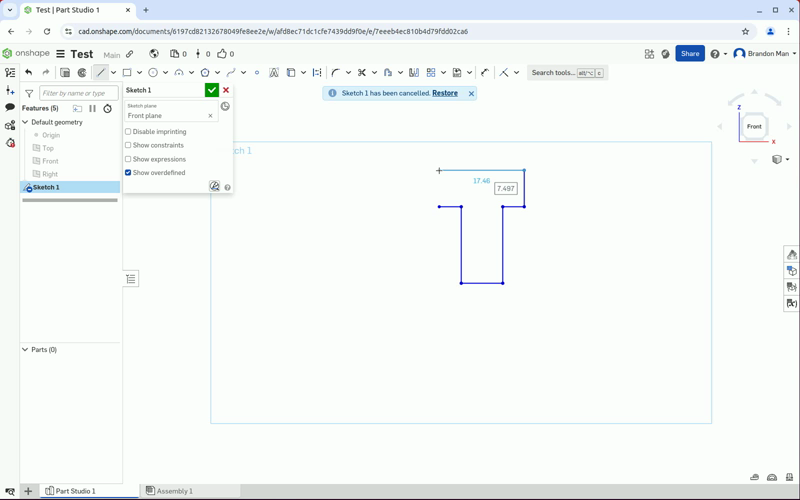
mouse_move(469, 170)
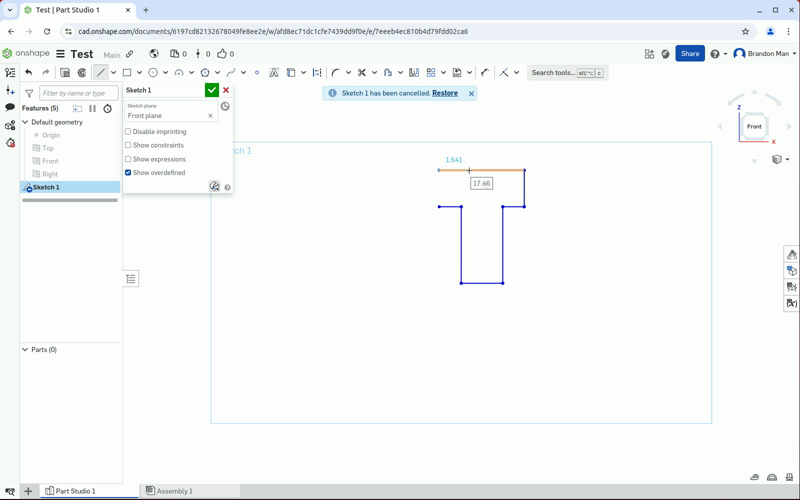
key_down(shift)
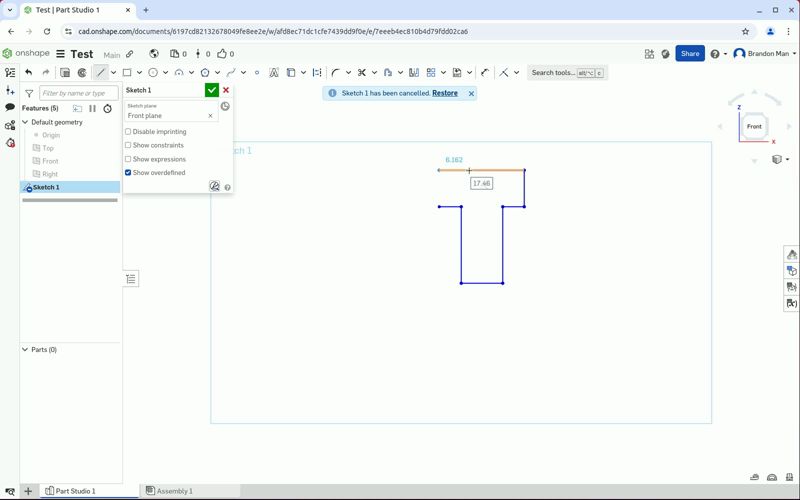
mouse_move(439, 206)
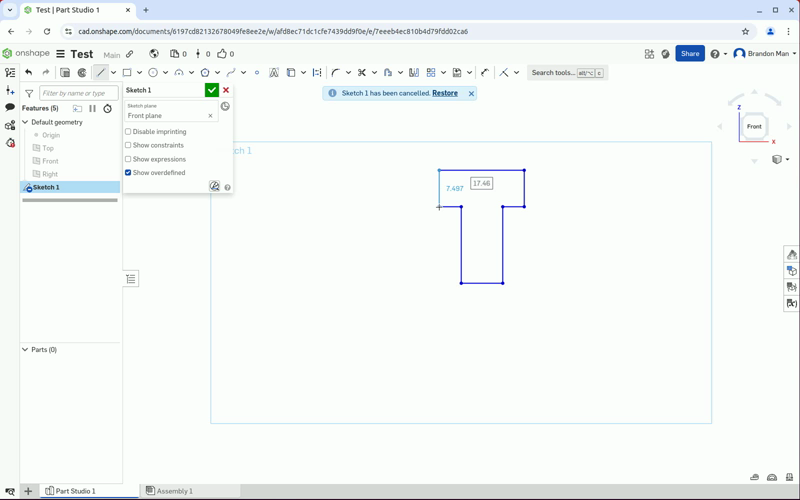
key_up(shift)
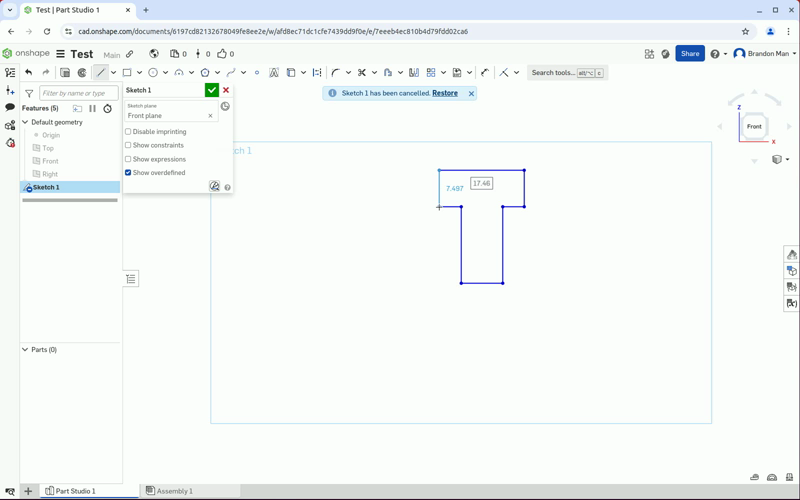
click(439, 206)
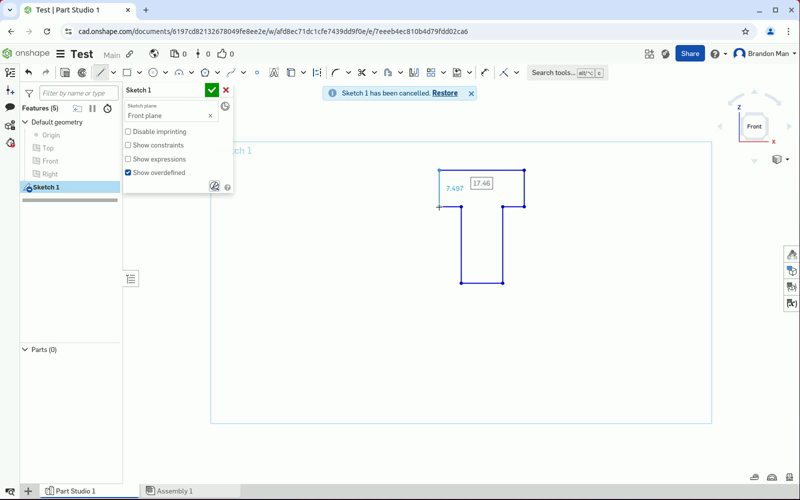
key(esc)
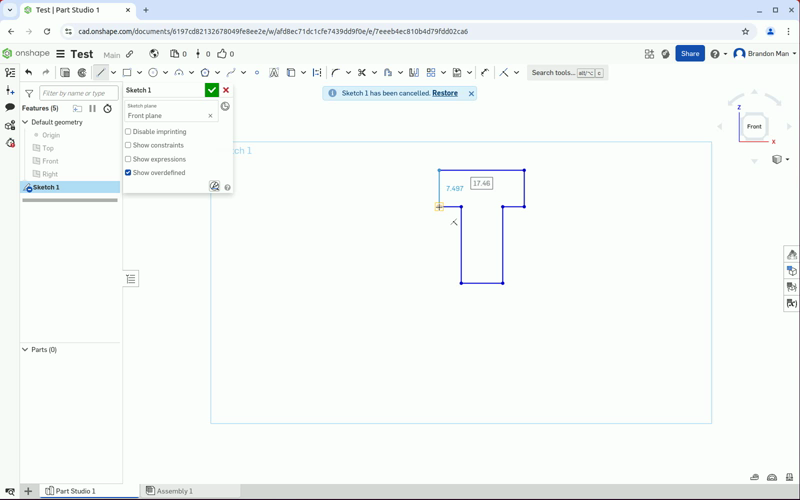
mouse_move(479, 199)
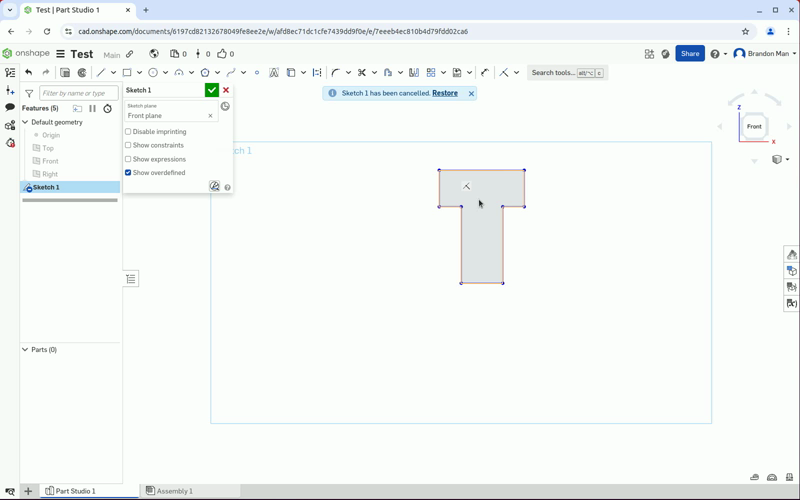
click(479, 199)
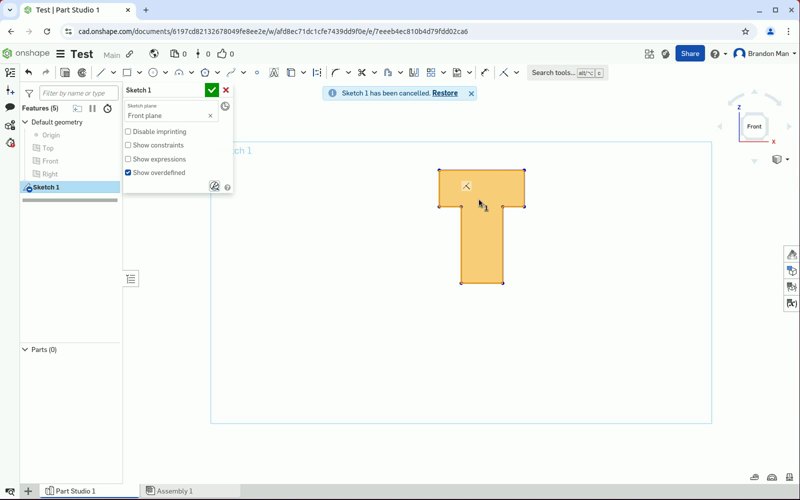
mouse_move(73, 352)
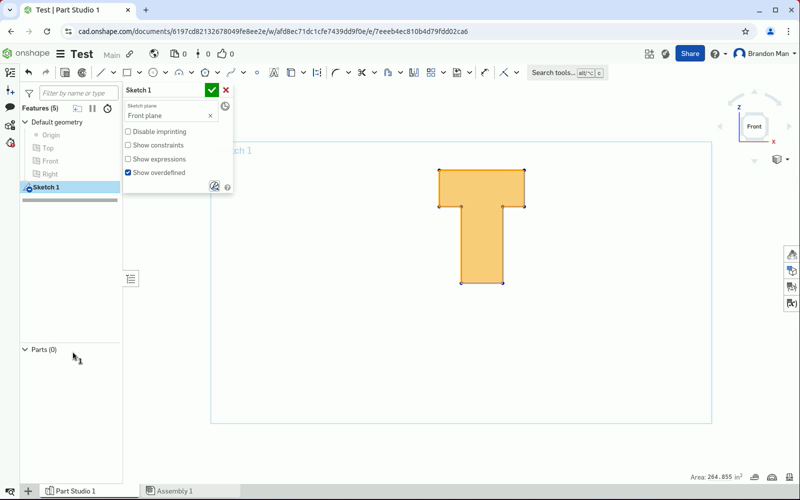
key(shift+y)
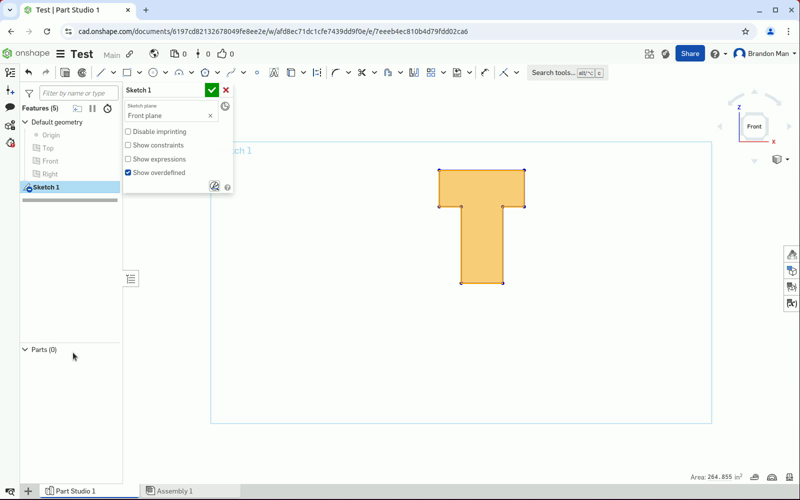
key(shift+e)
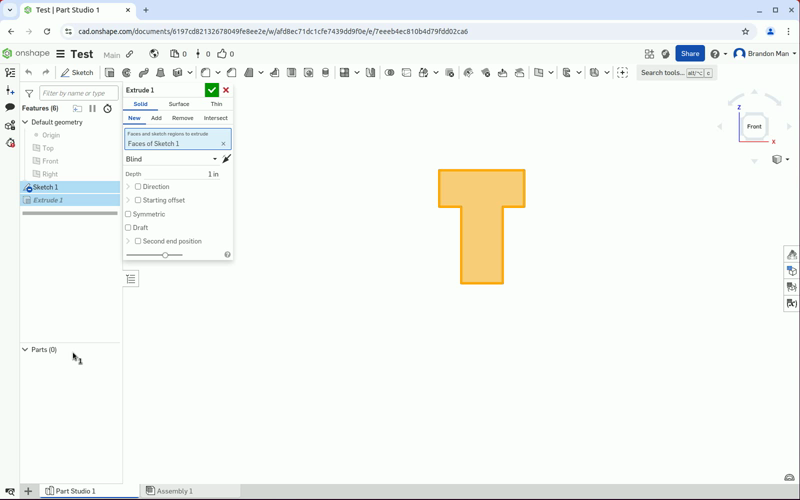
mouse_move(143, 106)
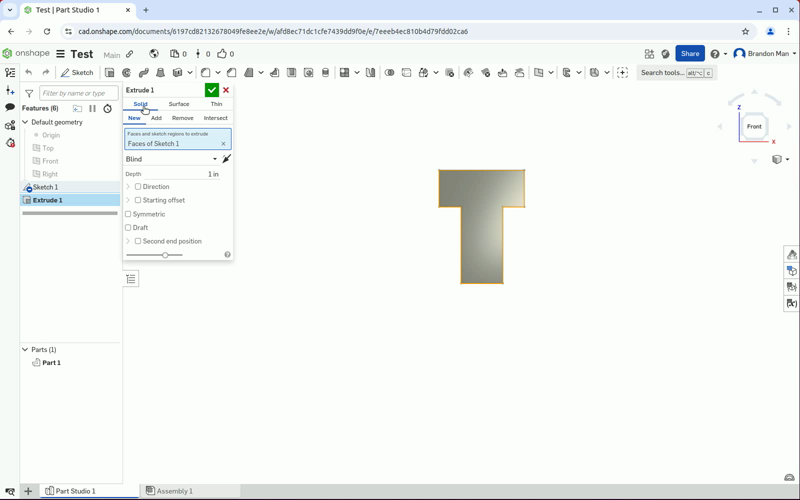
click(143, 106)
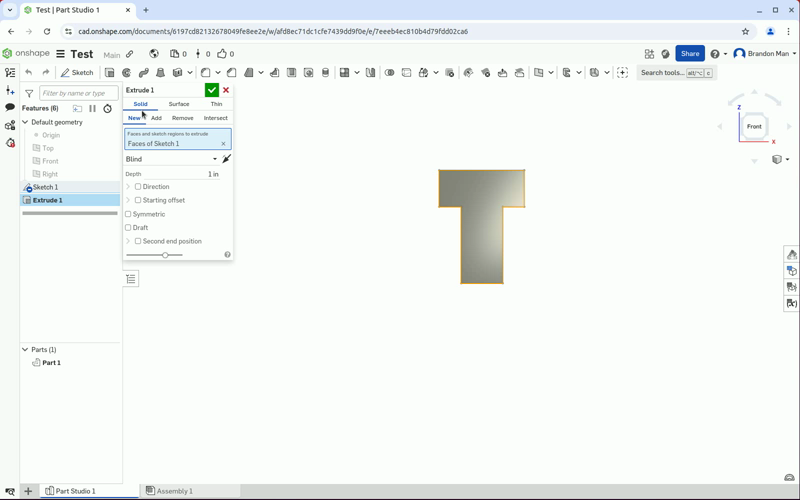
mouse_move(137, 120)
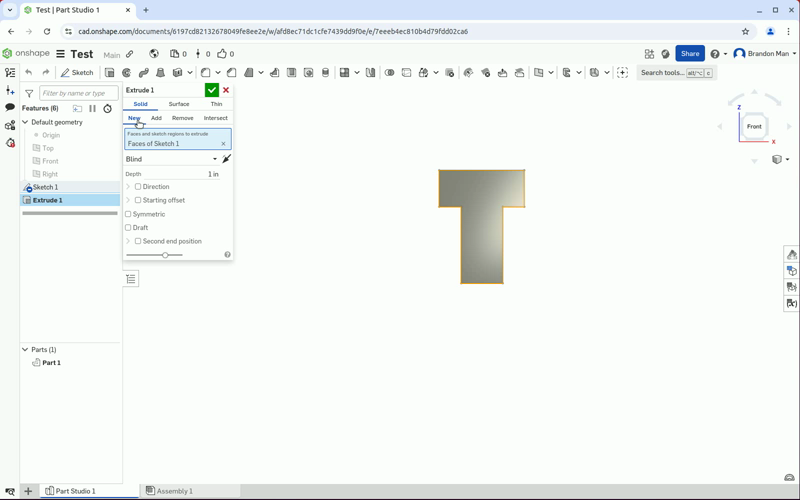
click(137, 120)
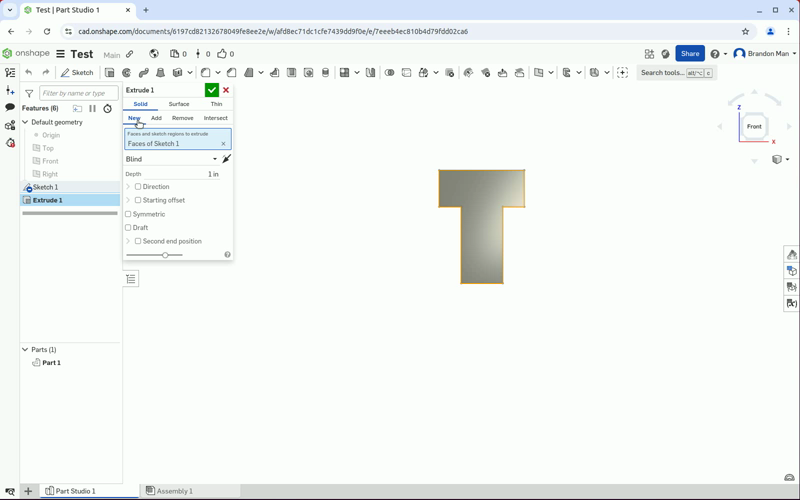
key(tab, 4)
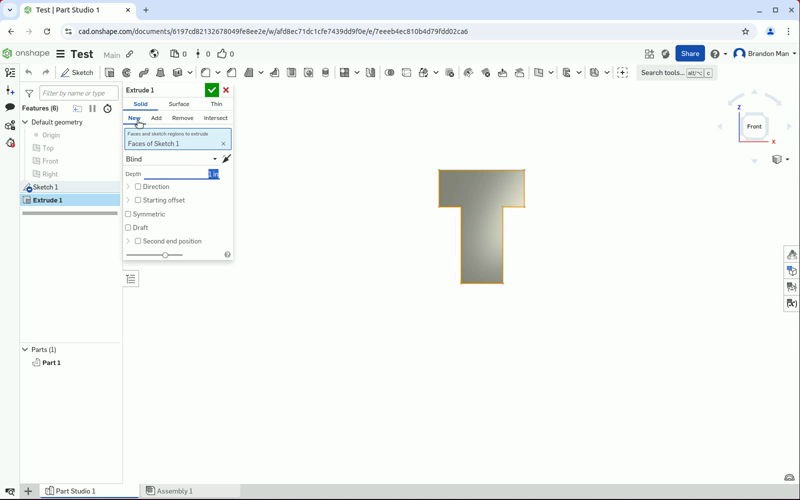
text(17.331)
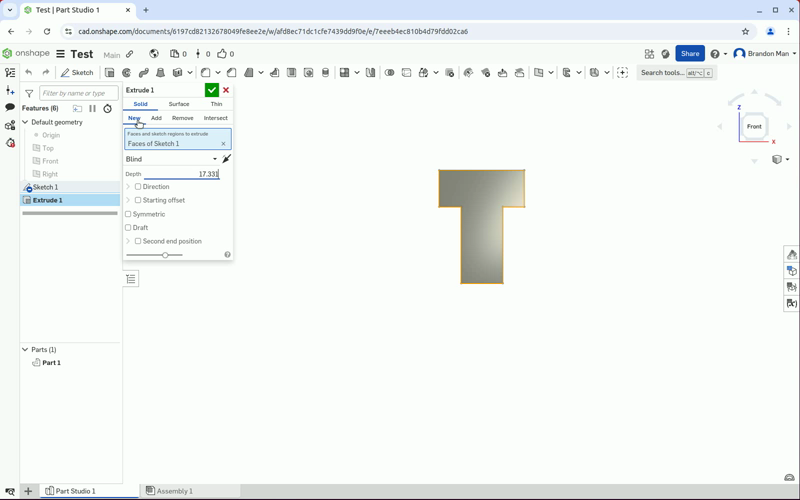
key(enter)
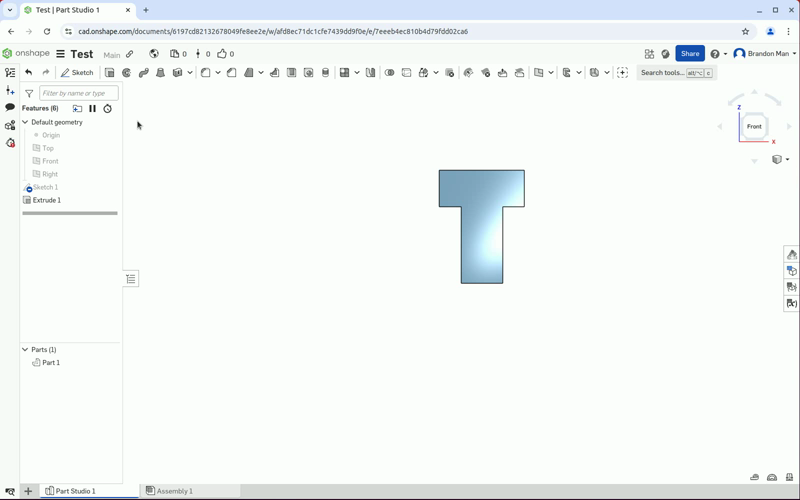
key(shift+h)
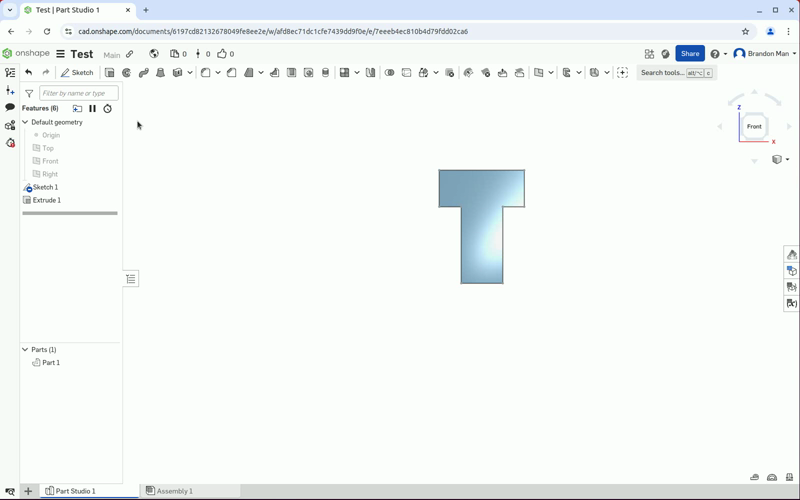
key(shift+h)
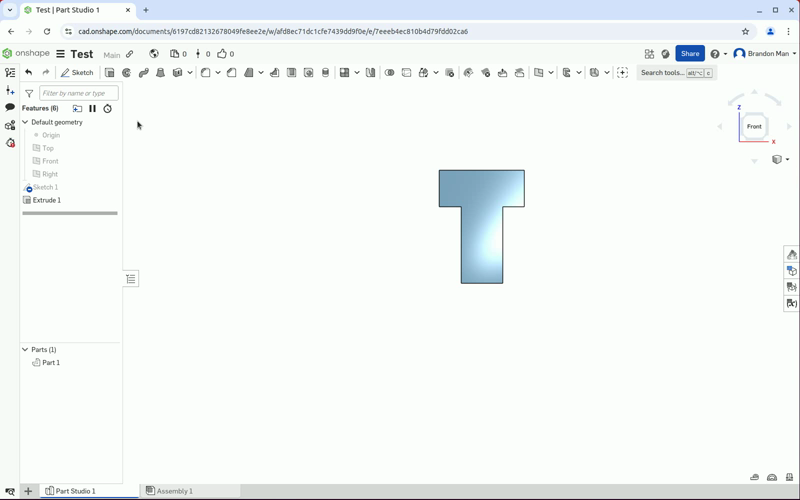
mouse_move(73, 189)
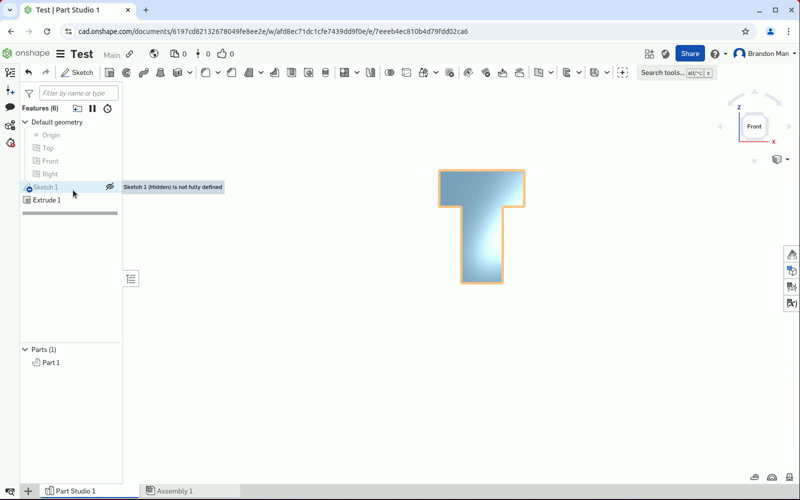
click(73, 189)
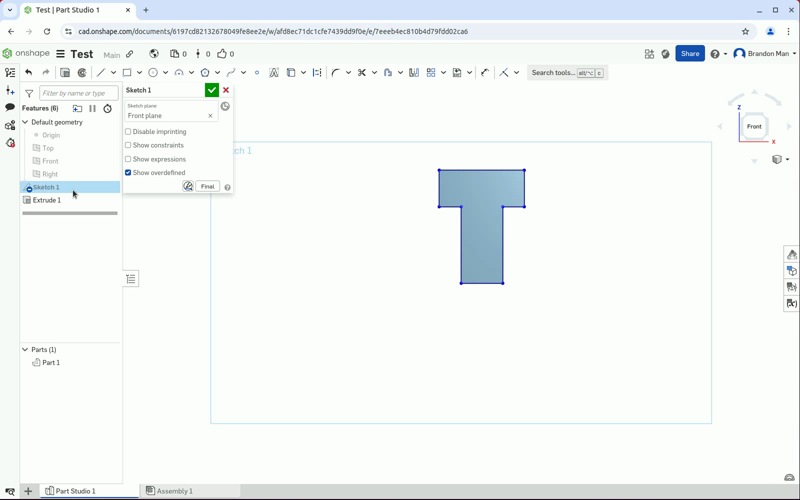
mouse_move(229, 92)
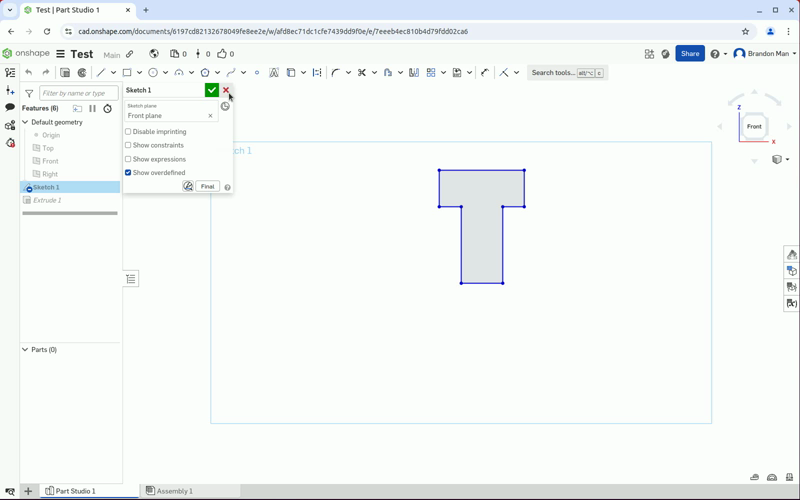
click(229, 92)
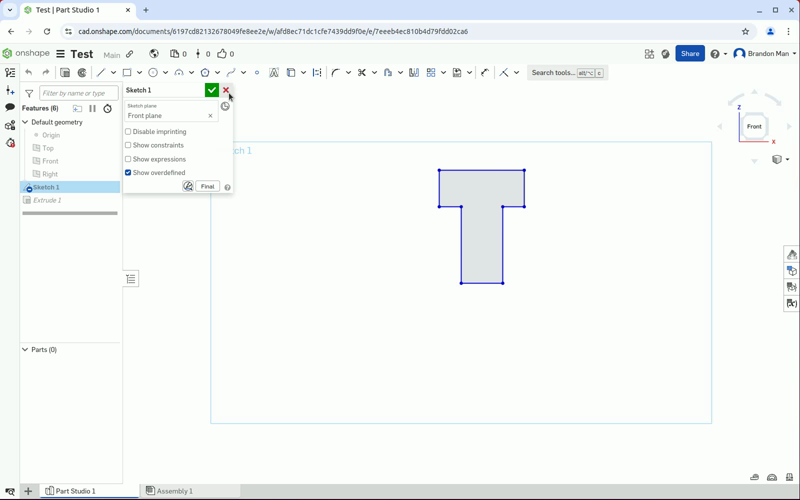
key(shift+s)
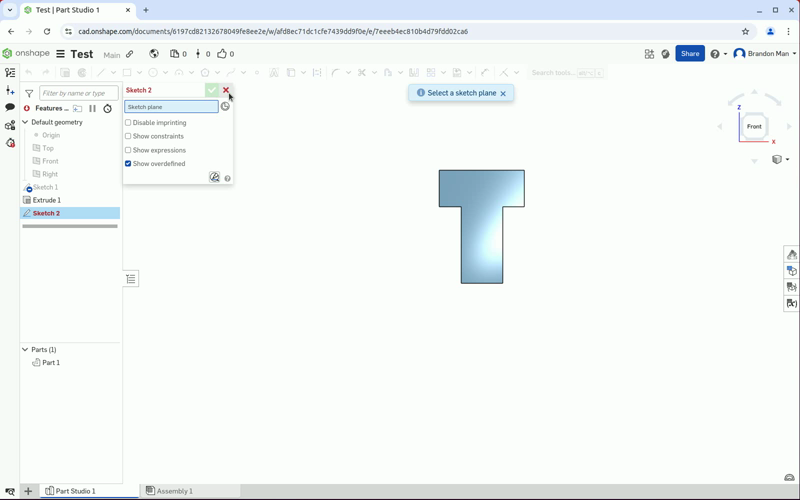
mouse_move(73, 163)
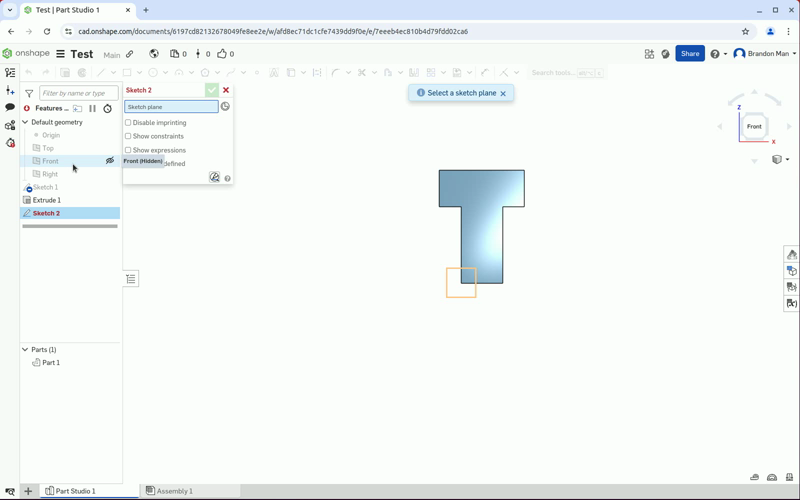
click(73, 163)
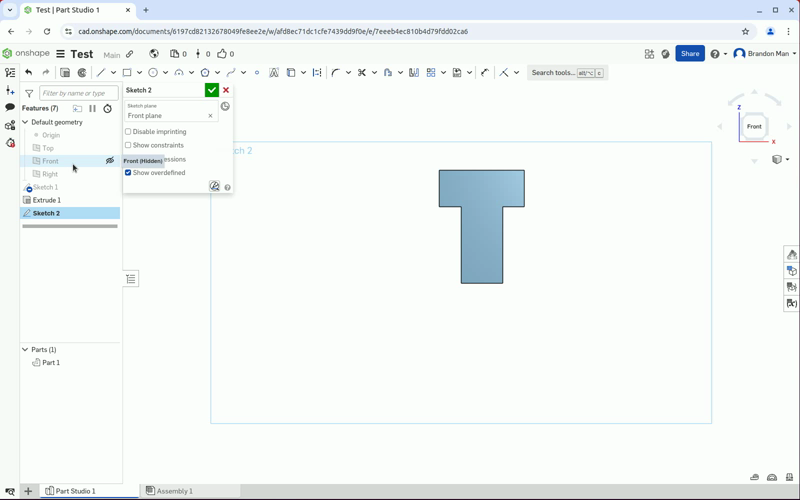
mouse_move(73, 352)
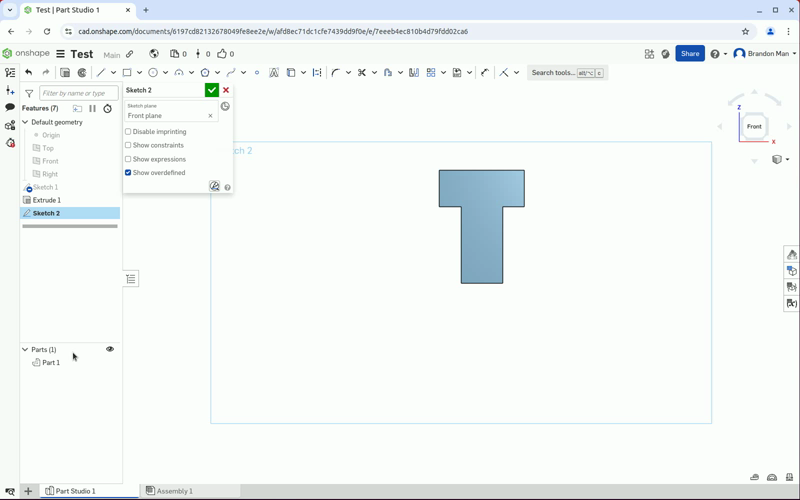
key(y)
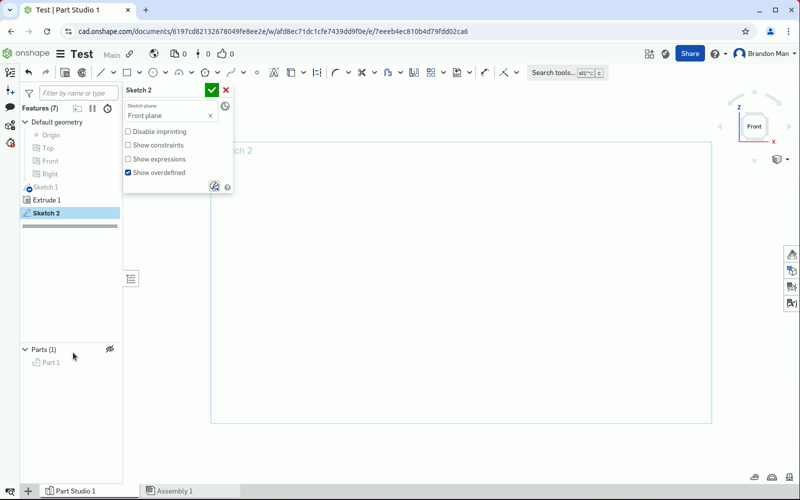
key(l)
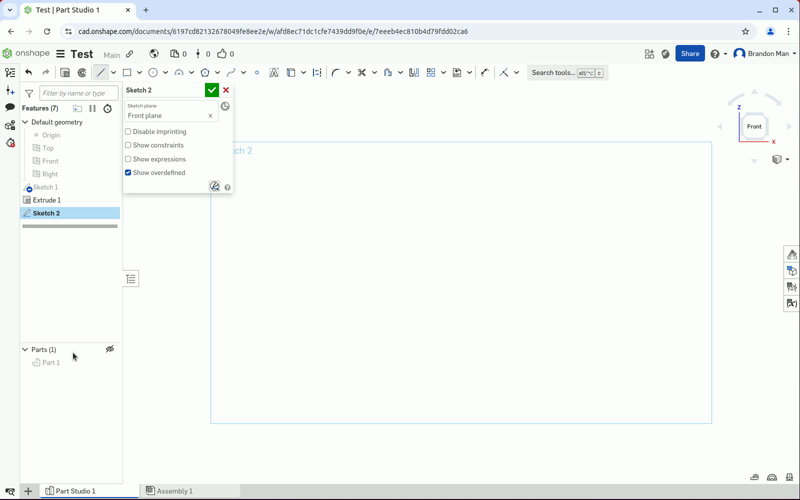
key_down(shift)
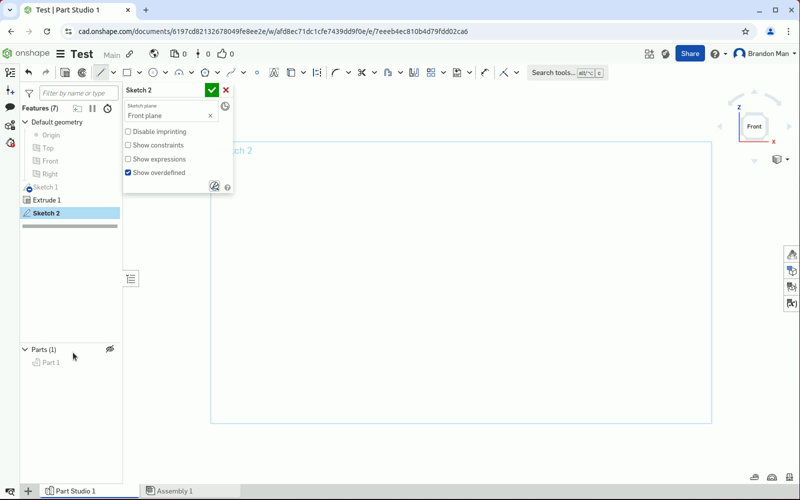
mouse_move(439, 206)
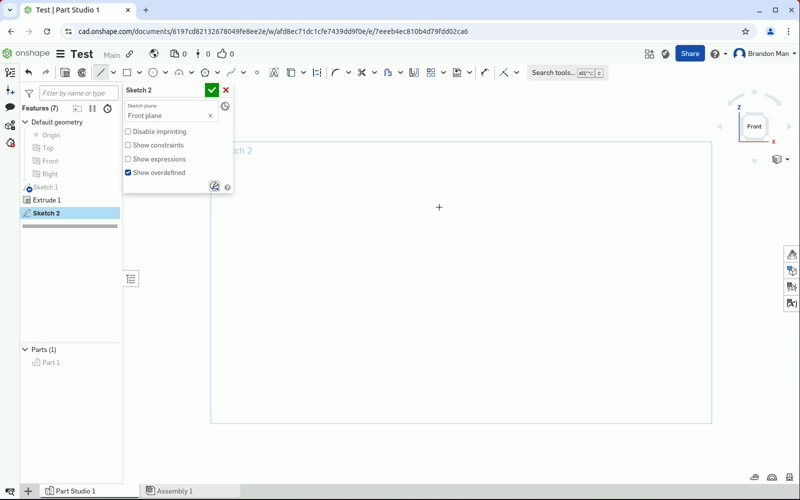
click(439, 206)
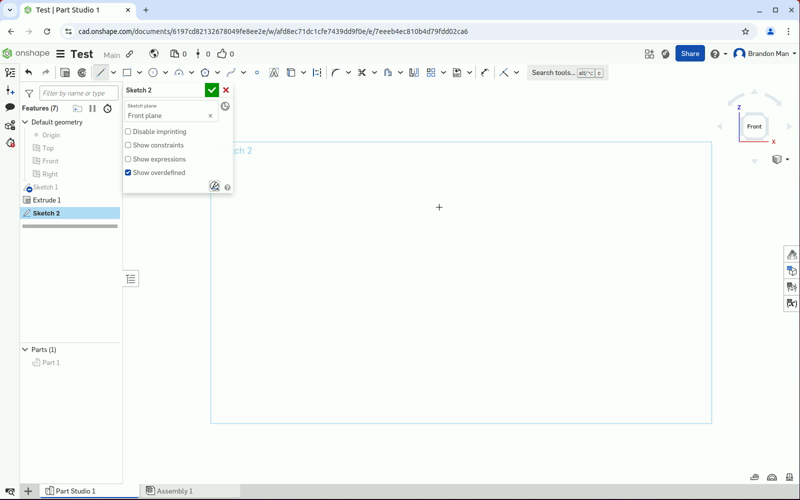
key_up(shift)
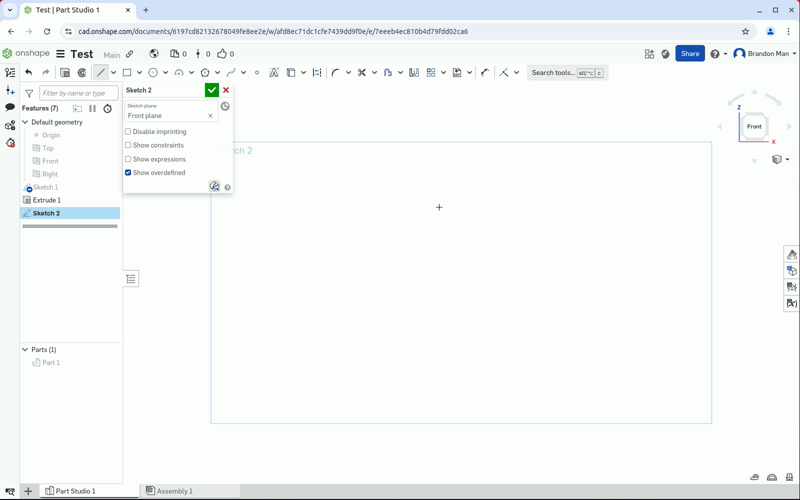
key_down(shift)
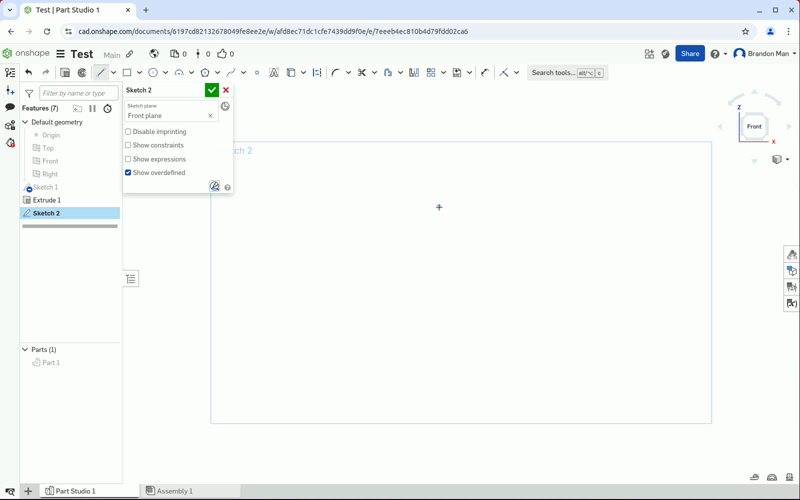
mouse_move(469, 206)
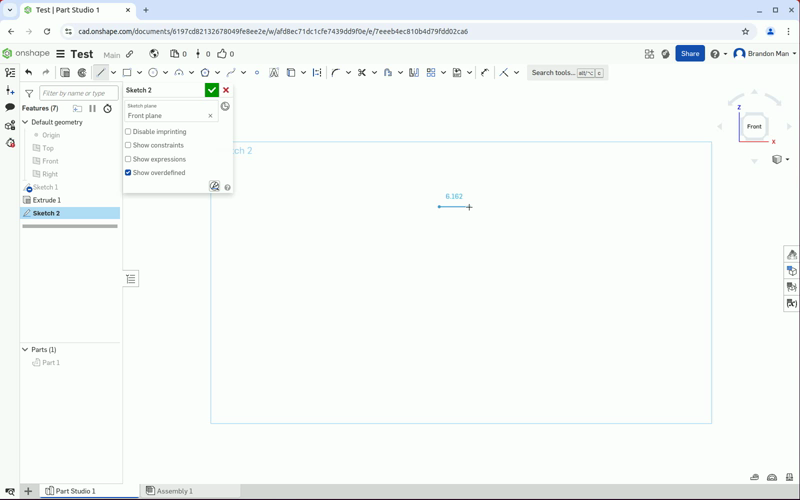
mouse_move(461, 206)
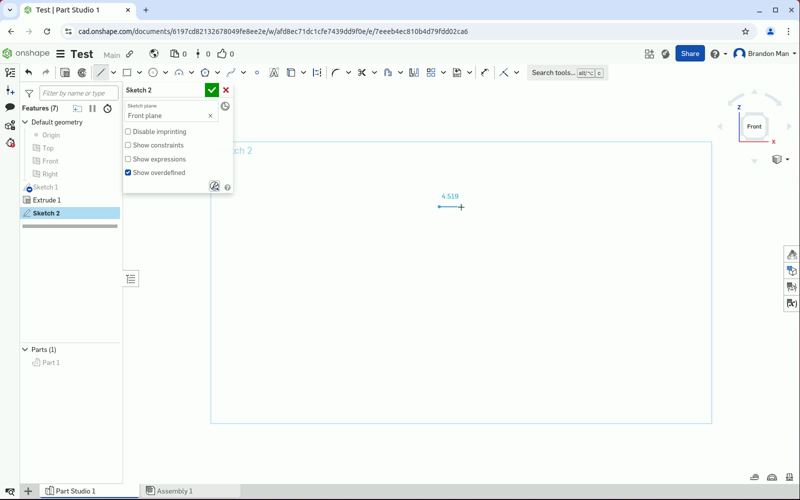
click(461, 206)
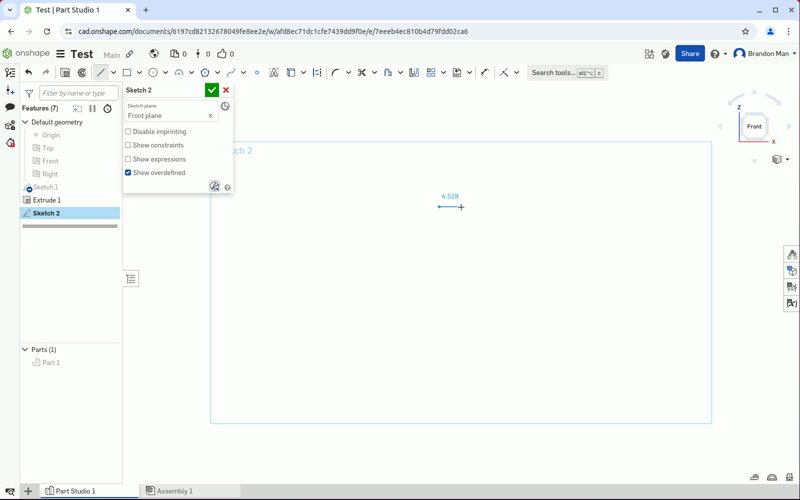
key_up(shift)
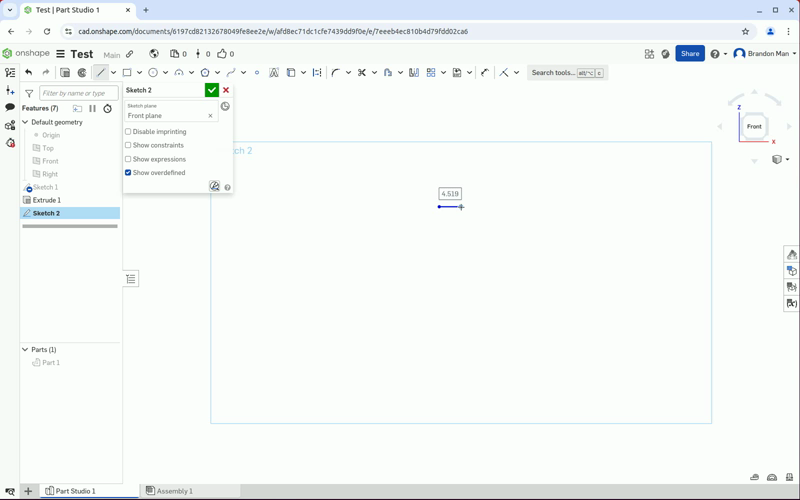
key_down(shift)
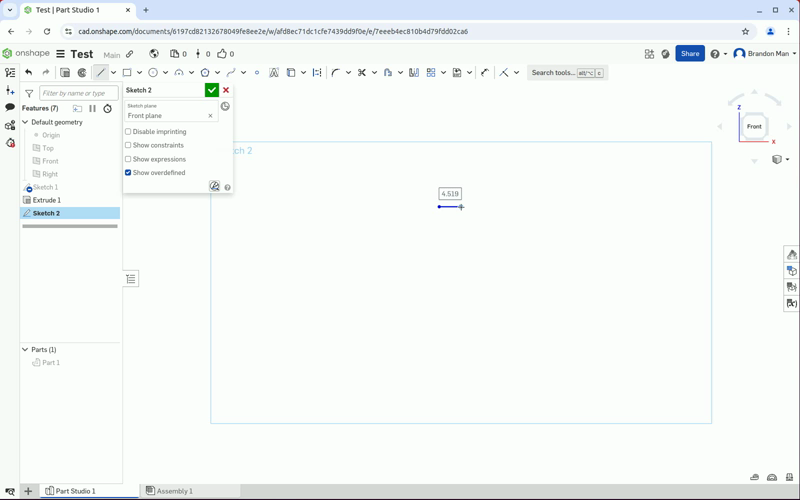
mouse_move(461, 283)
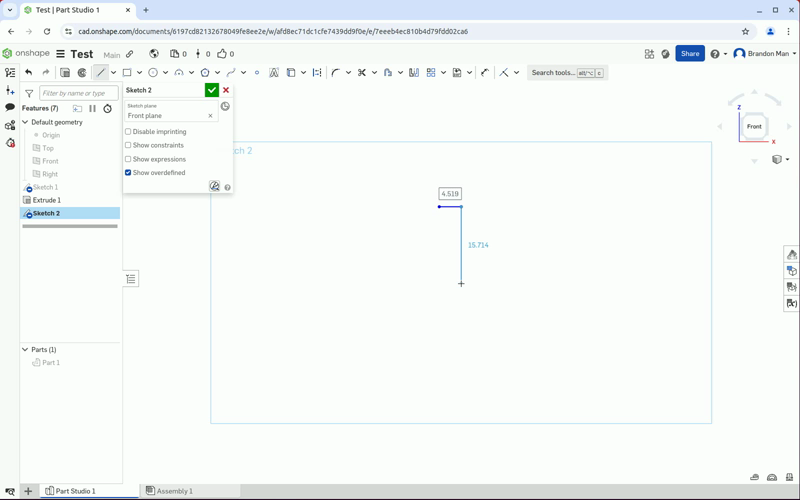
click(461, 283)
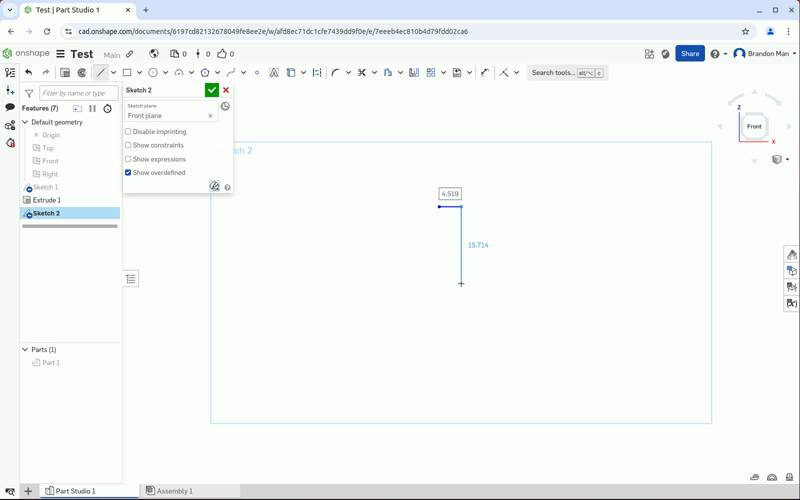
key_up(shift)
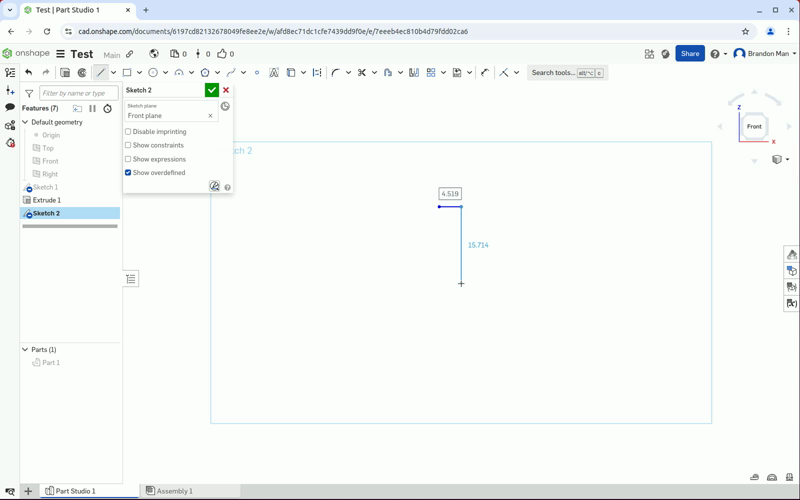
key_down(shift)
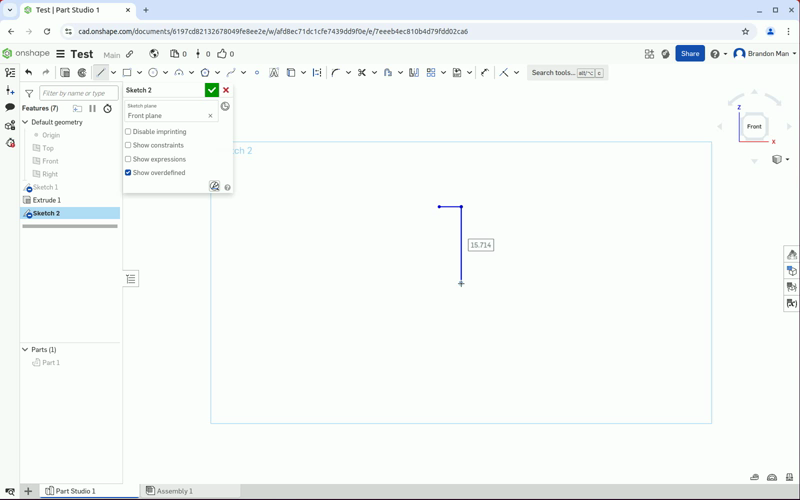
mouse_move(491, 283)
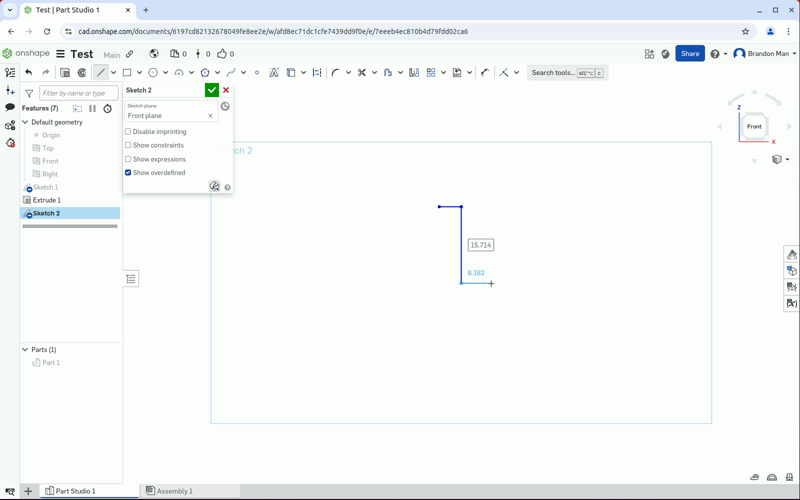
mouse_move(502, 283)
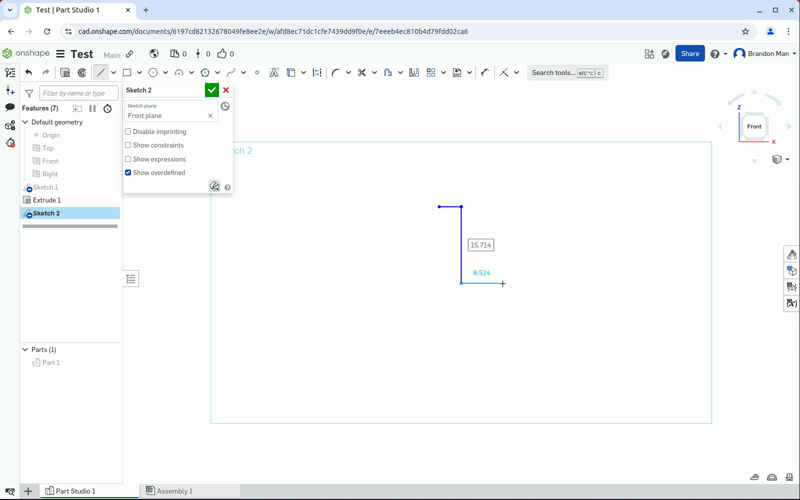
click(502, 283)
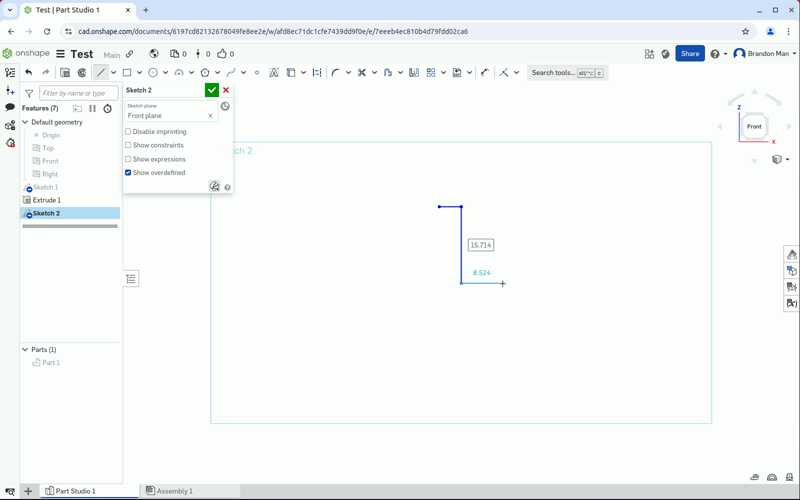
key_up(shift)
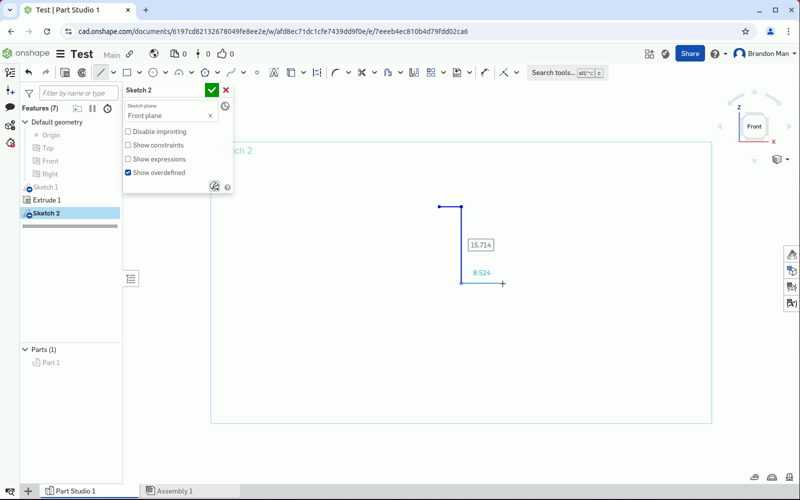
key_down(shift)
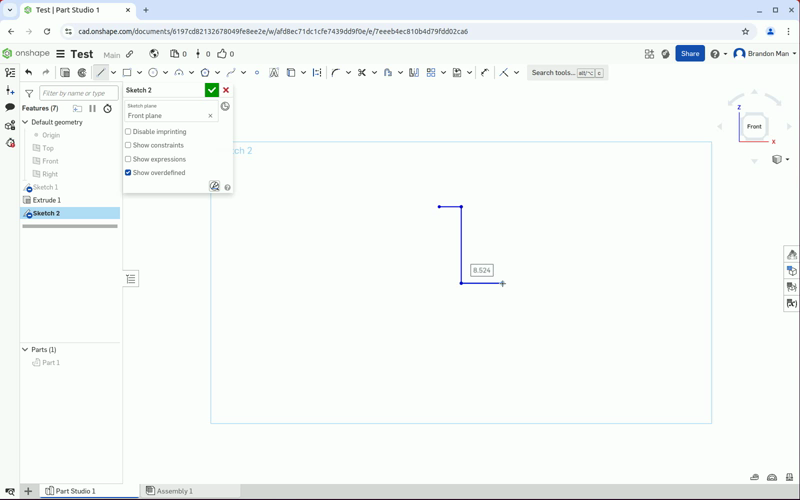
mouse_move(502, 206)
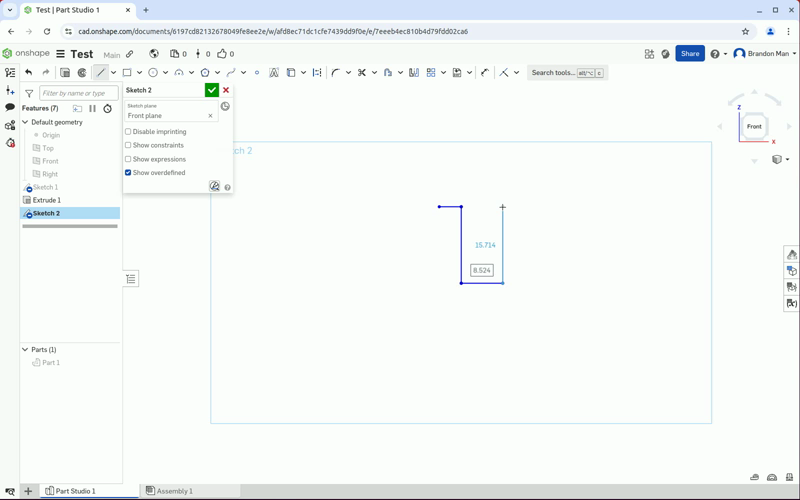
click(502, 206)
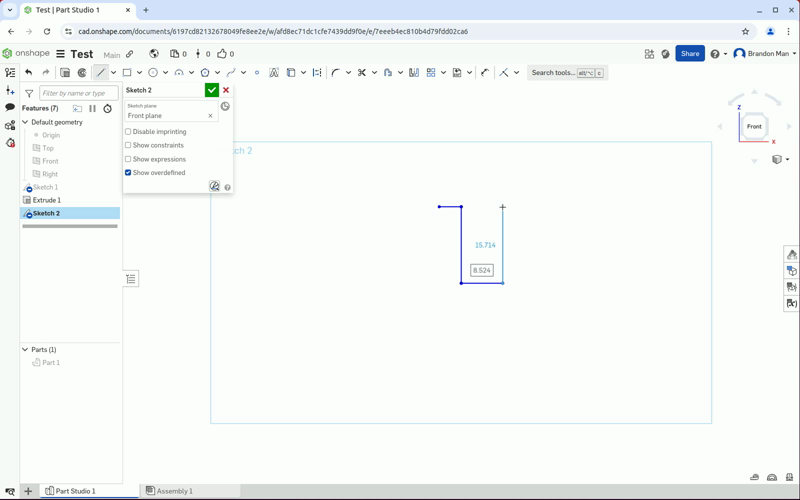
key_up(shift)
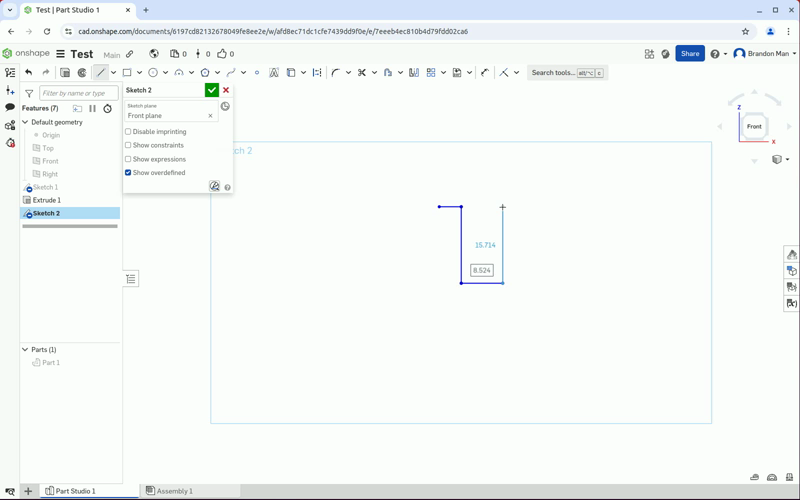
key_down(shift)
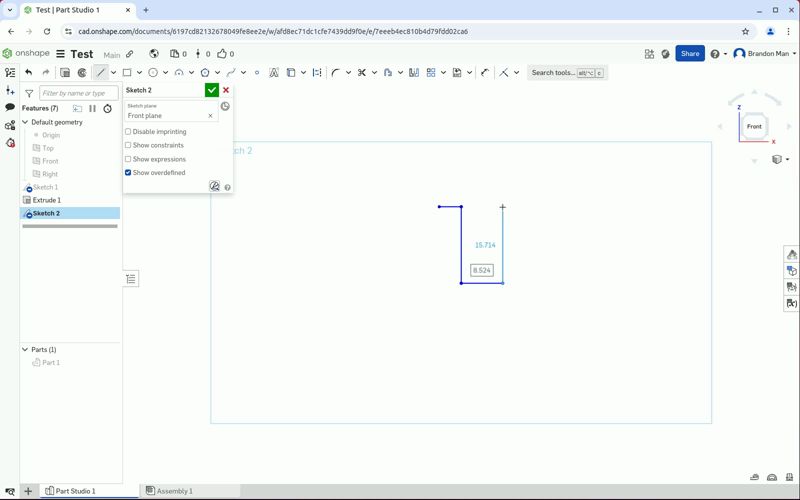
mouse_move(532, 206)
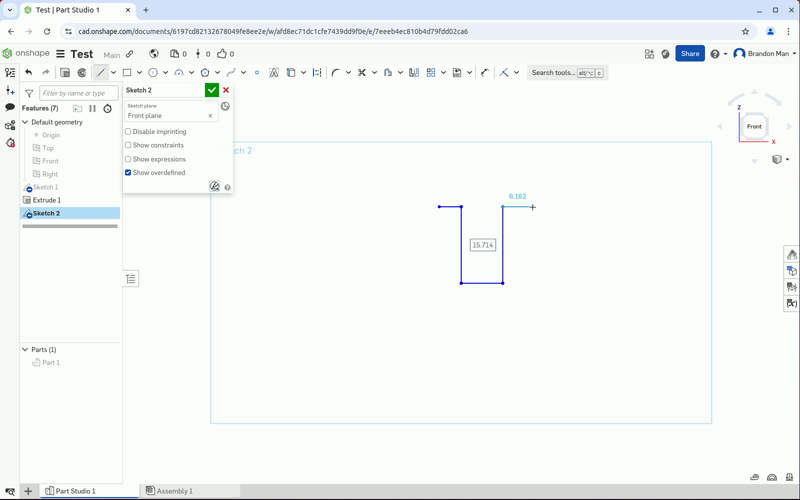
mouse_move(524, 206)
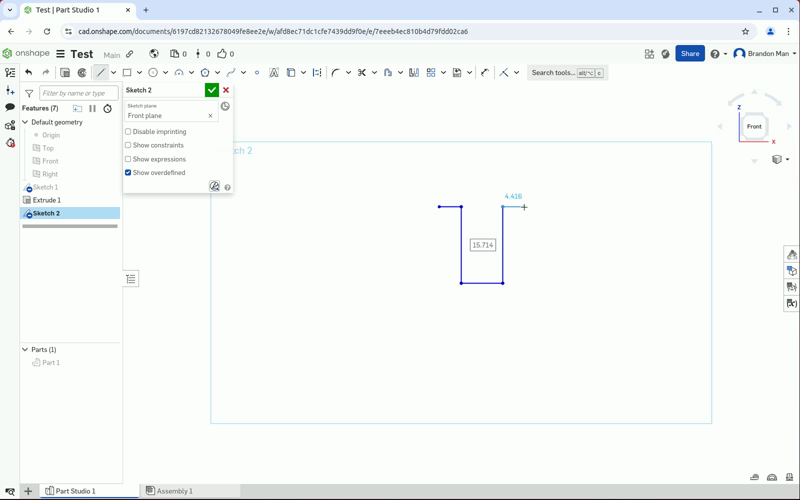
click(524, 206)
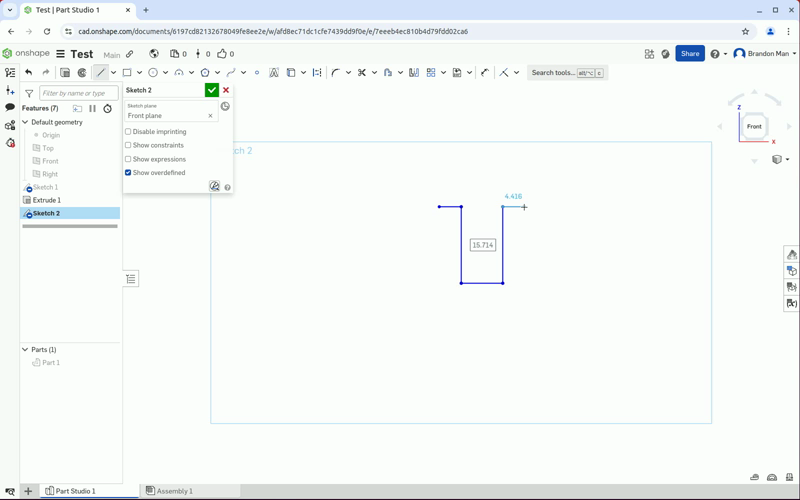
key_up(shift)
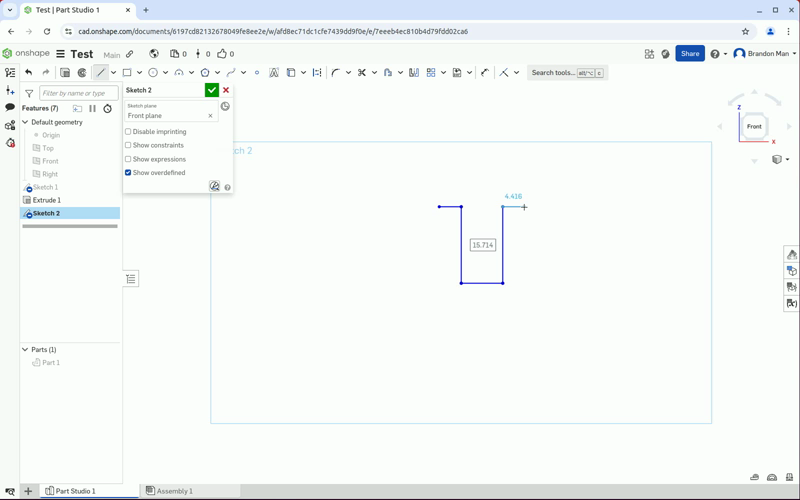
key_down(shift)
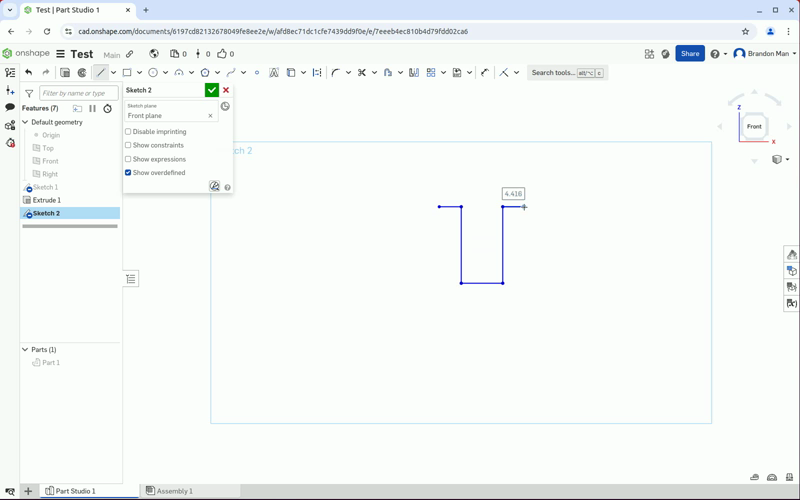
mouse_move(554, 206)
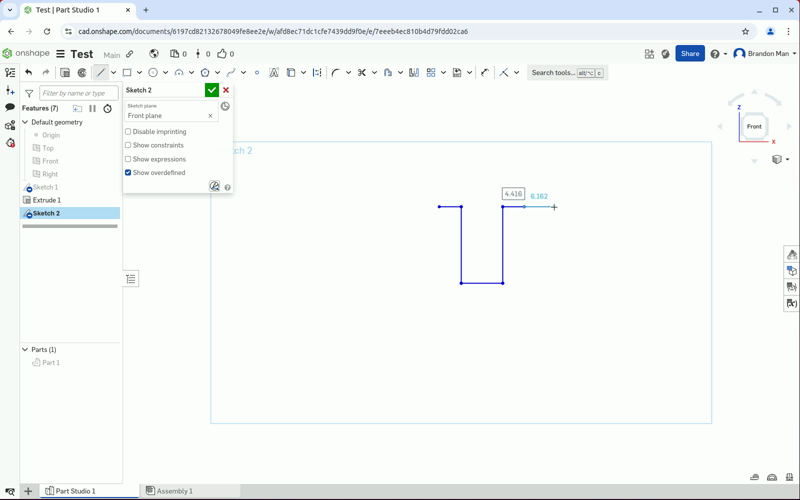
mouse_move(524, 170)
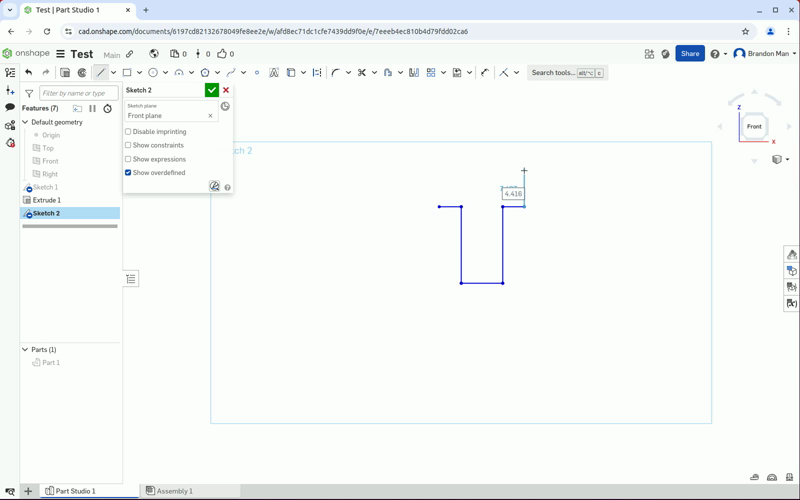
click(524, 170)
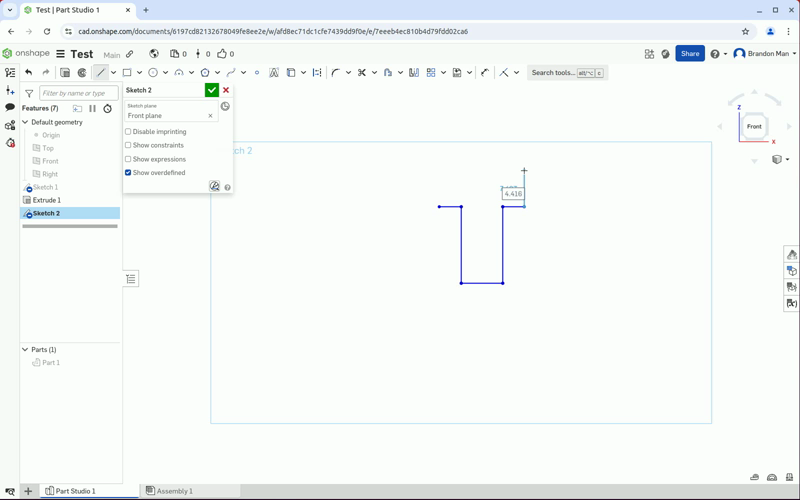
key_up(shift)
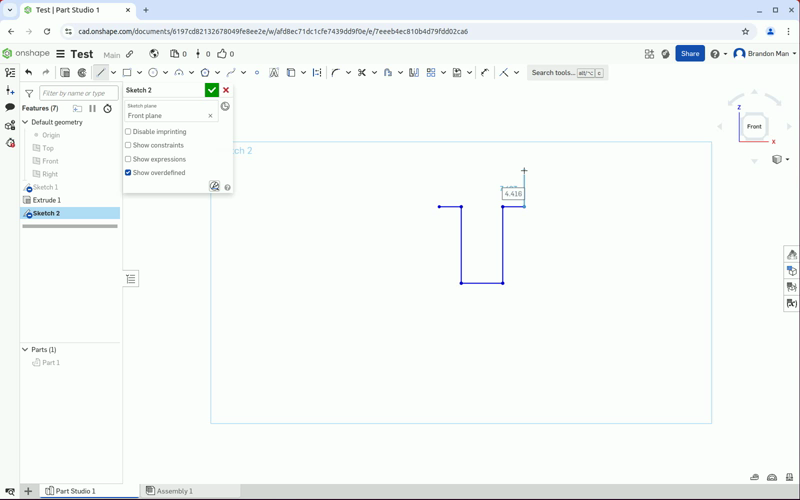
key_down(shift)
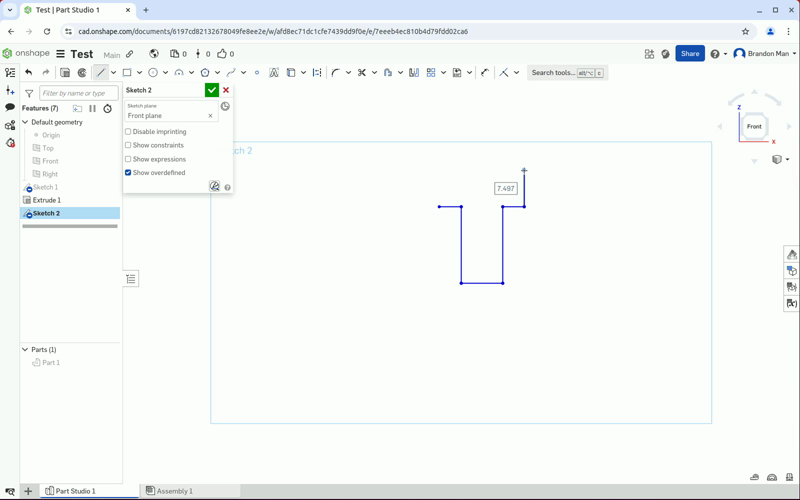
mouse_move(439, 170)
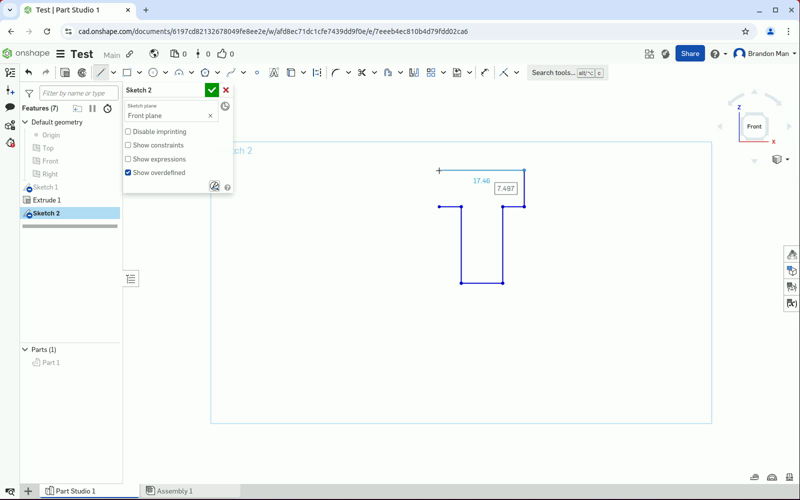
click(439, 170)
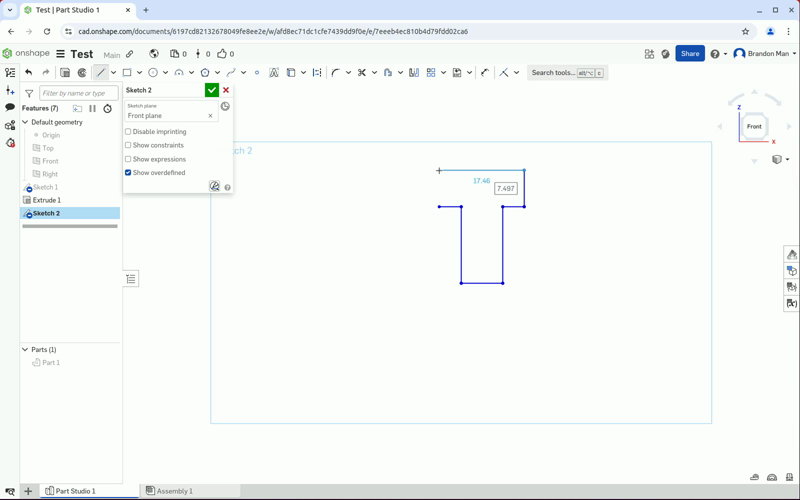
key_up(shift)
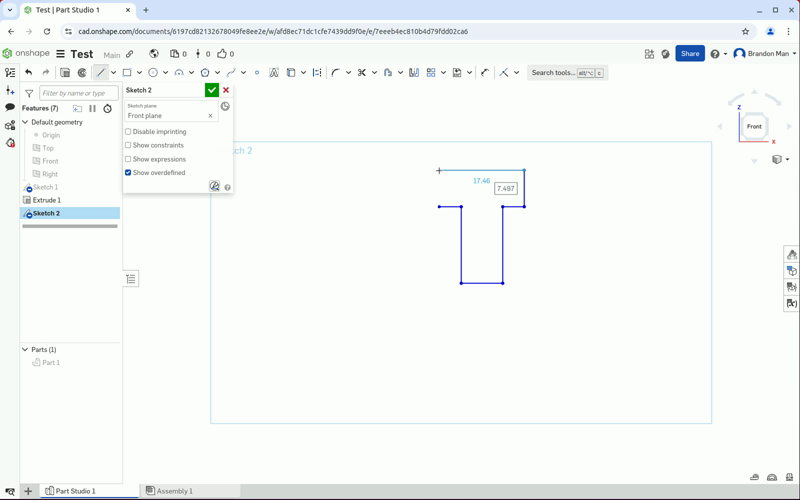
mouse_move(469, 170)
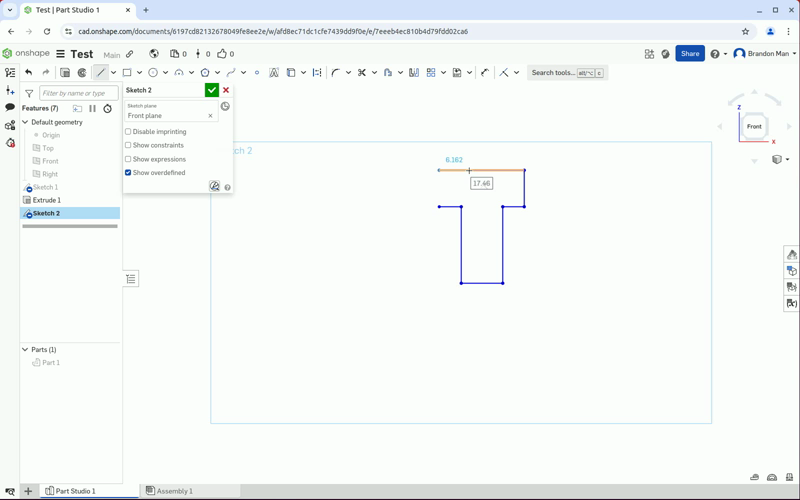
key_down(shift)
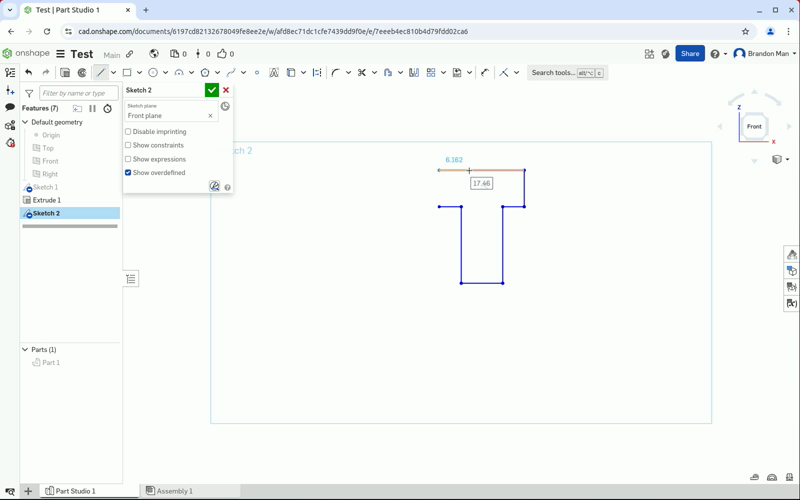
mouse_move(439, 206)
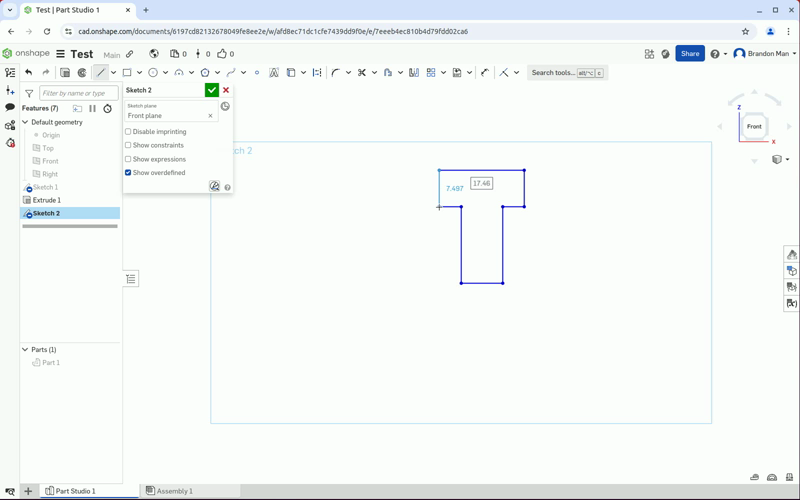
key_up(shift)
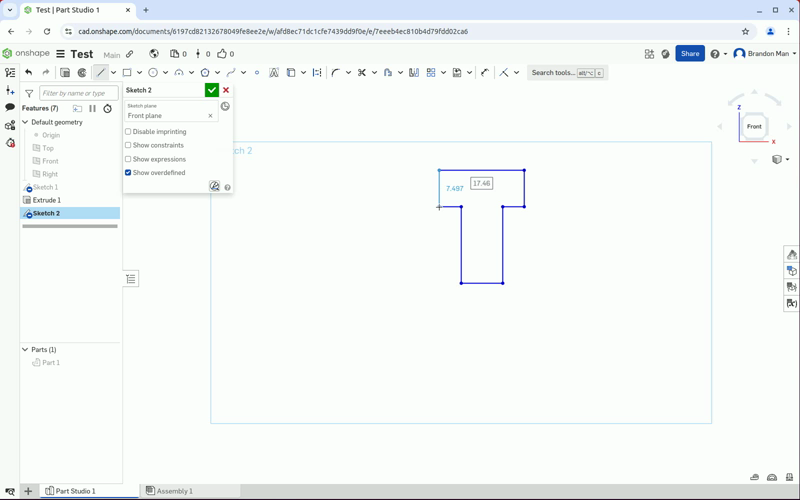
click(439, 206)
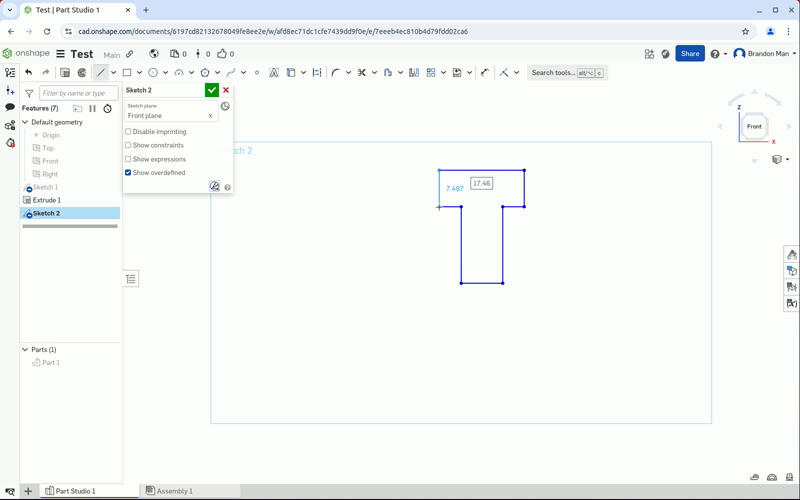
key(esc)
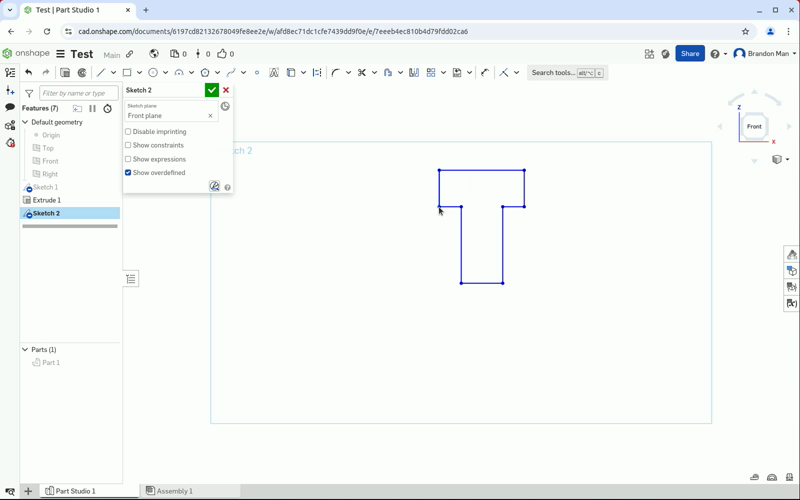
mouse_move(503, 182)
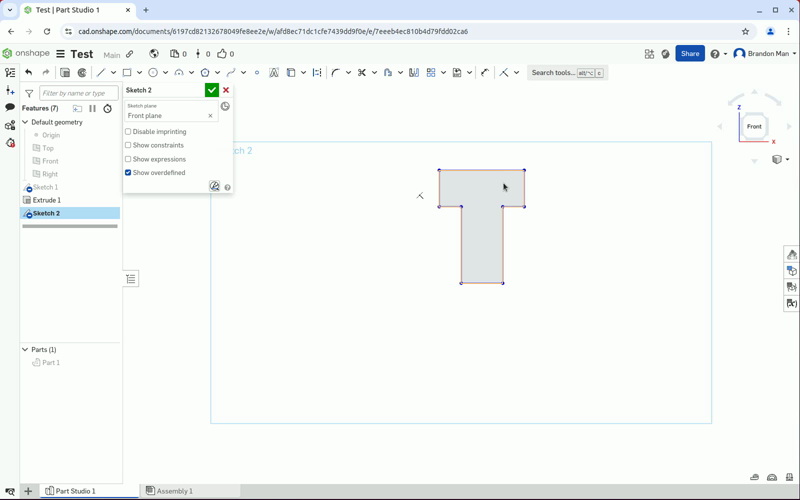
click(503, 182)
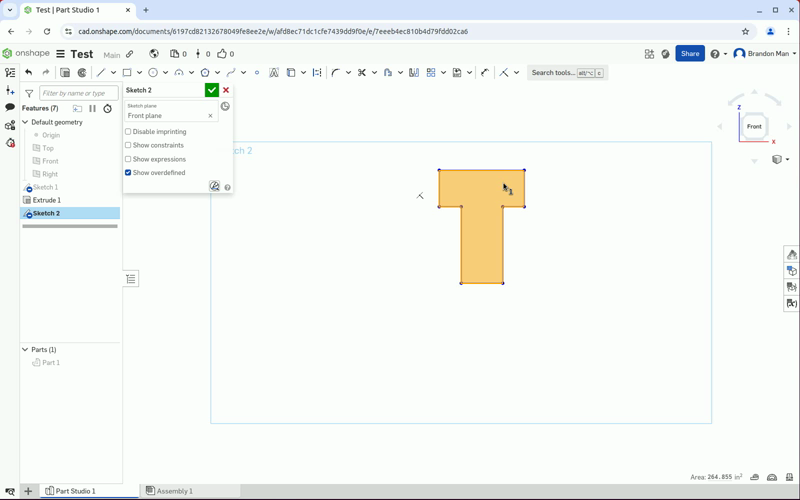
mouse_move(73, 352)
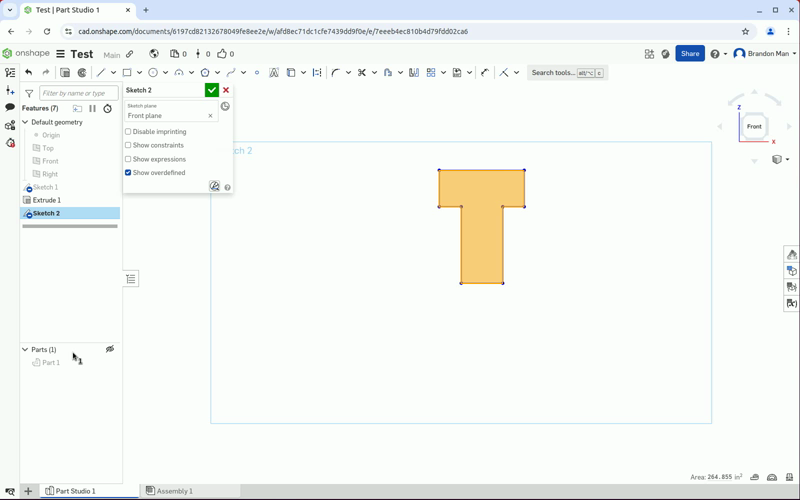
key(shift+y)
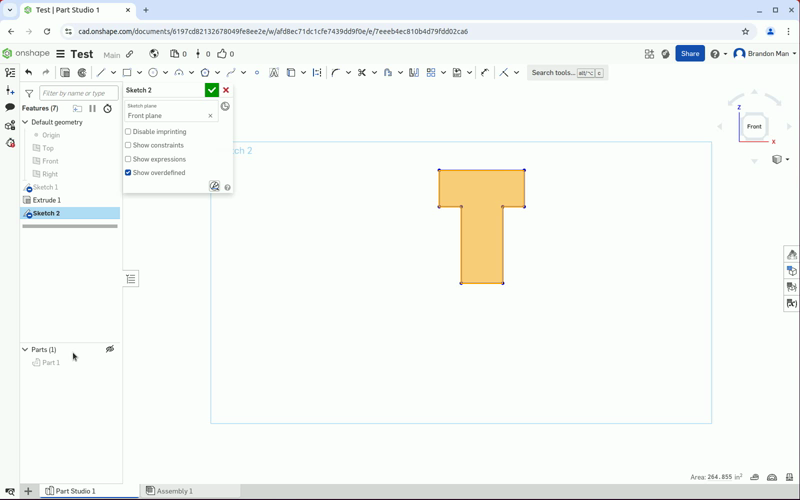
key(shift+e)
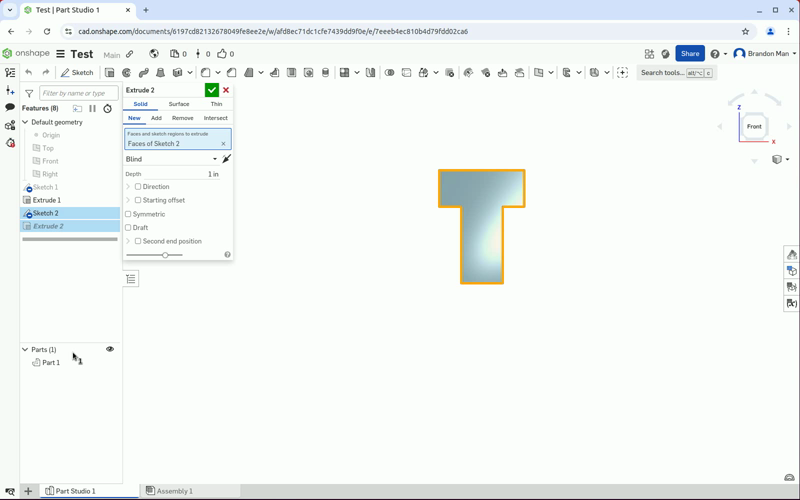
mouse_move(143, 106)
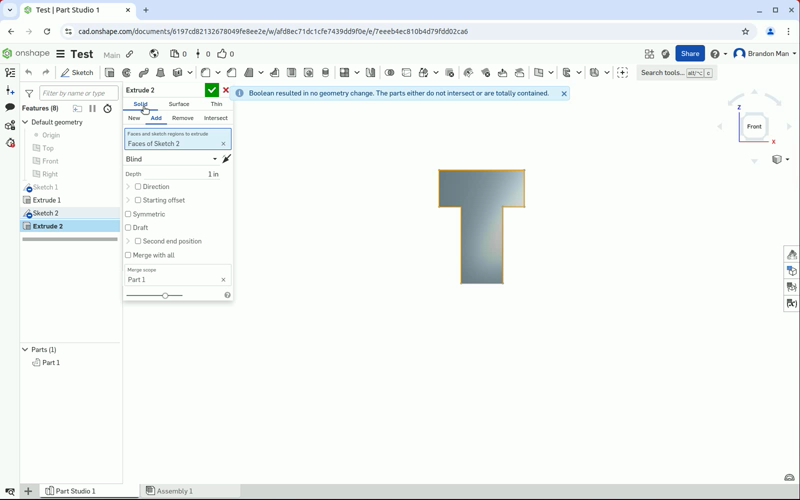
click(143, 106)
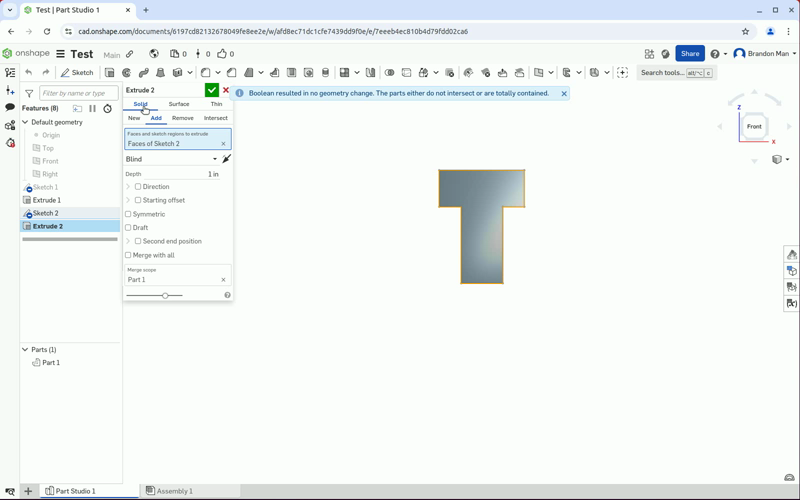
mouse_move(137, 120)
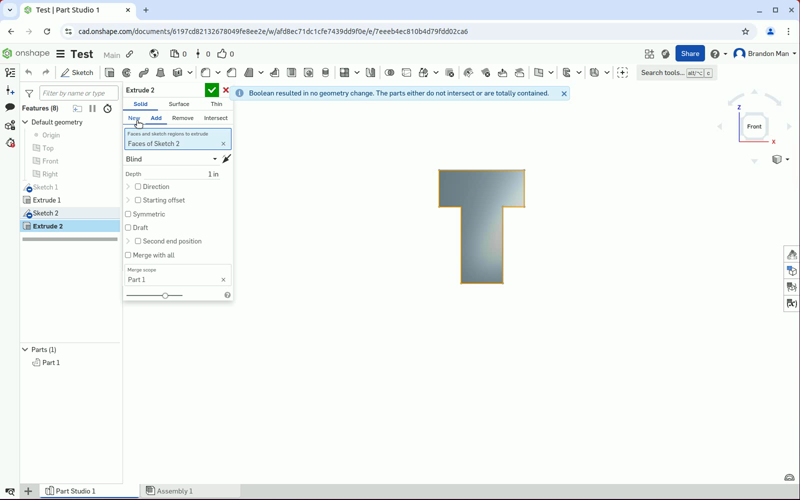
click(137, 120)
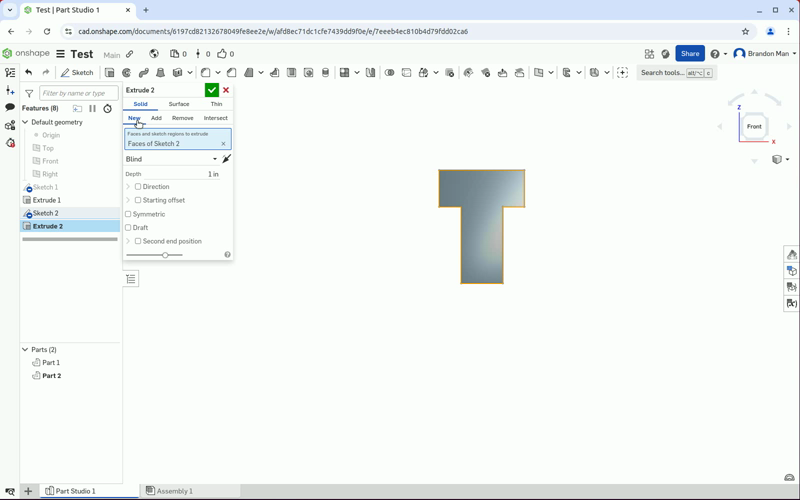
key(tab, 4)
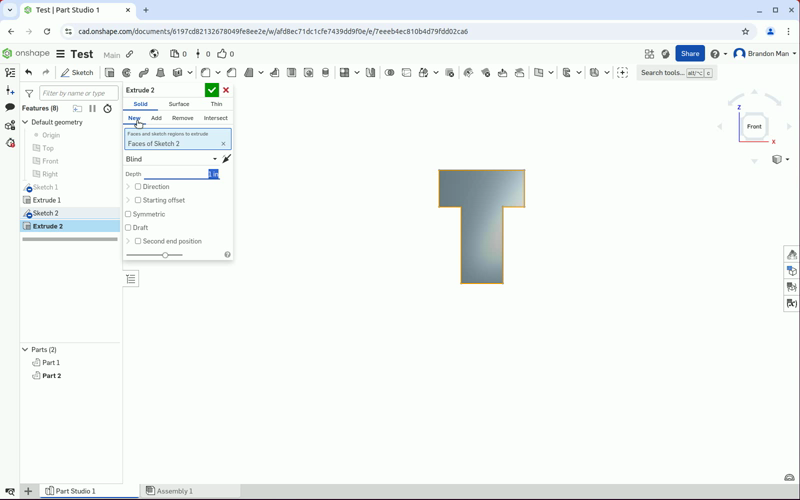
text(17.331)
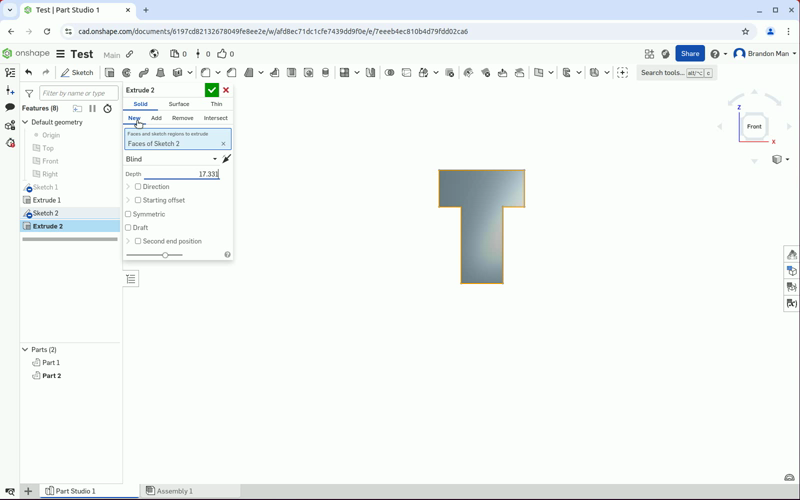
key(enter)
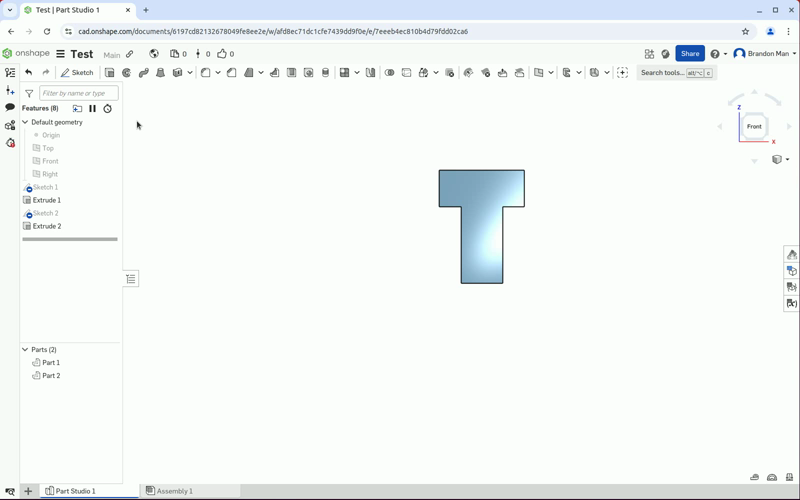
key(shift+h)
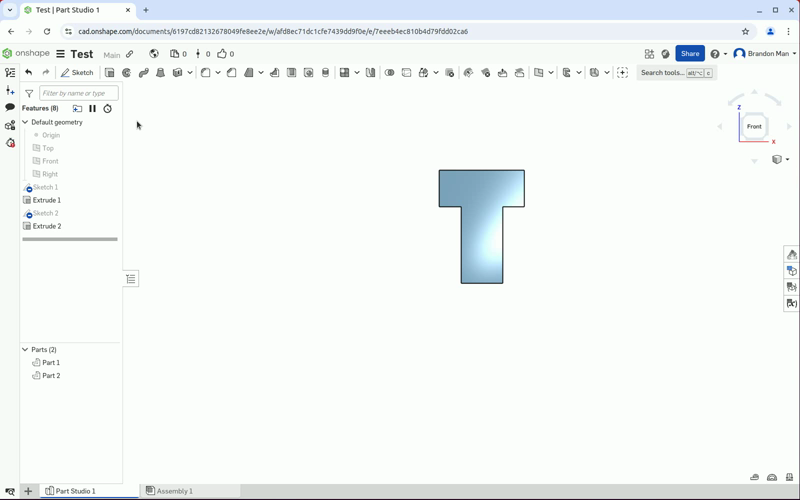
key(shift+h)
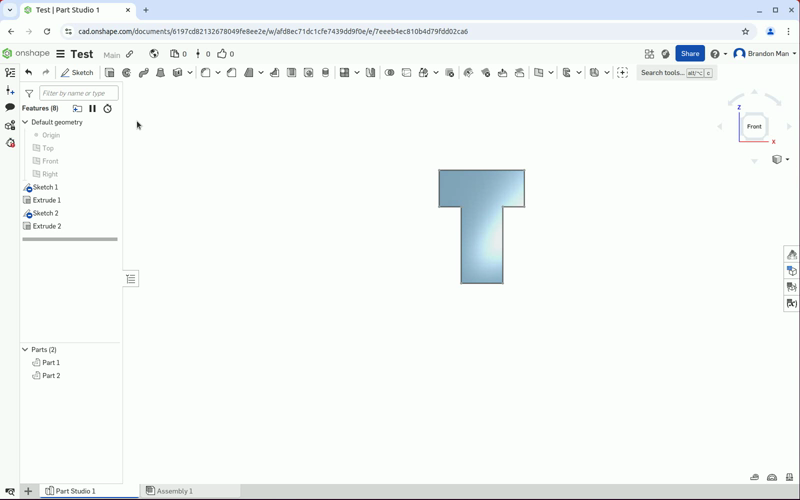
key(shift+7)
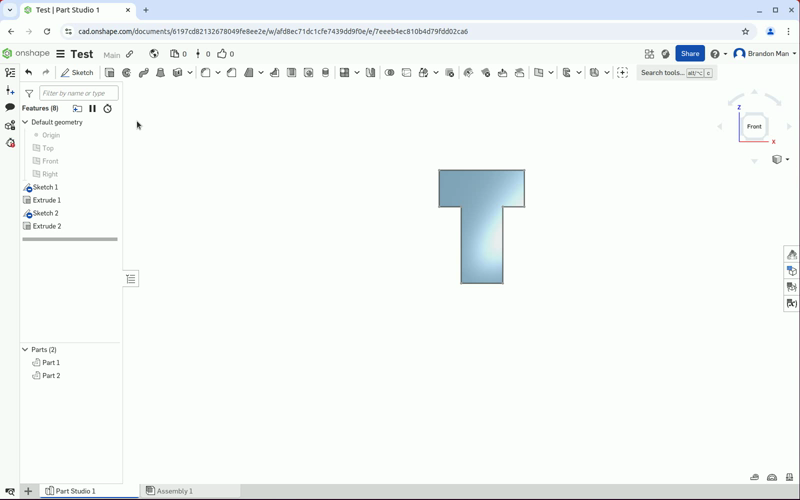
key(left, 2)
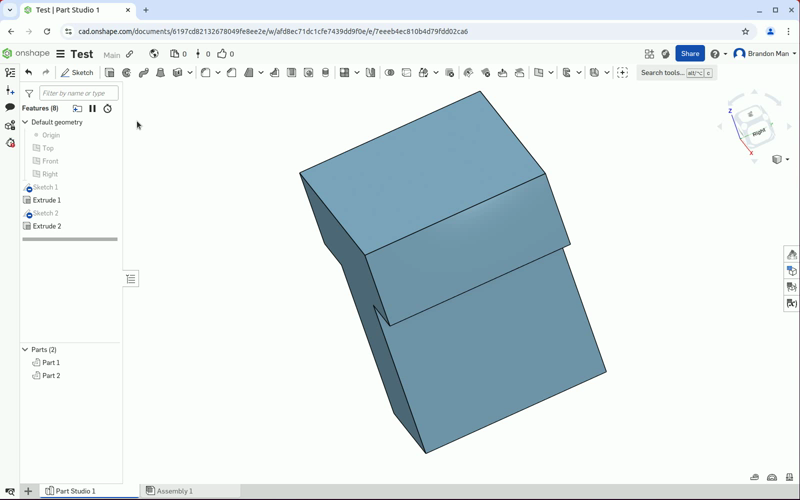
key(down, 2)
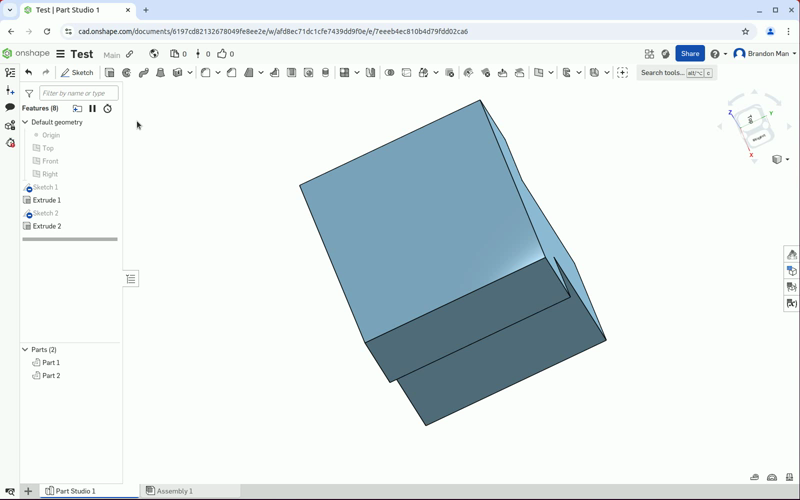
key(up, 2)
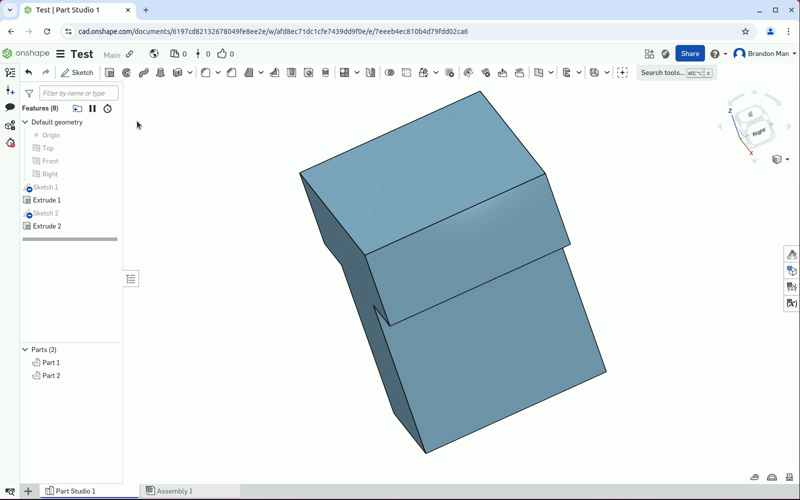
key(right, 2)
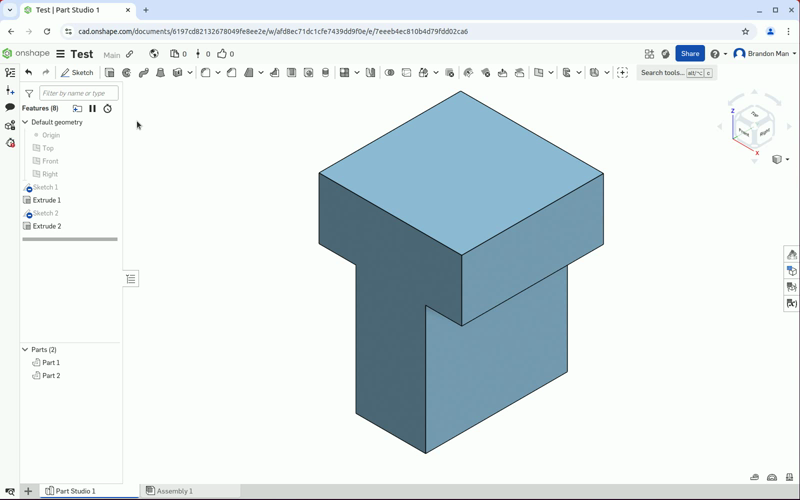
mouse_move(73, 189)
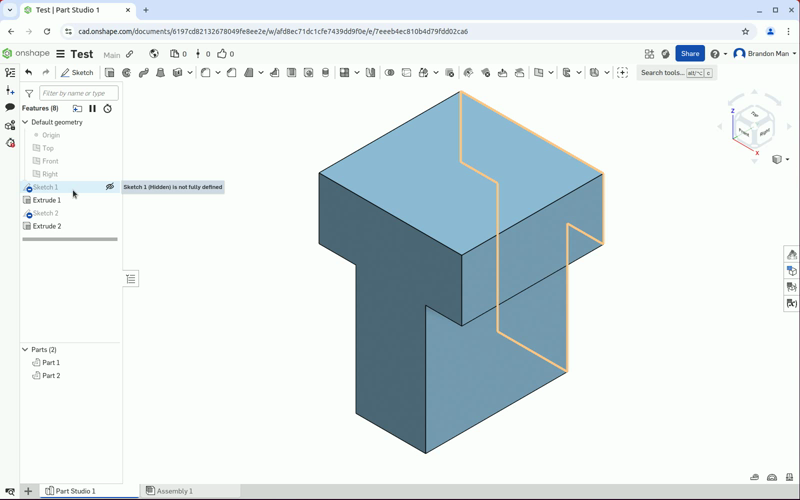
click(73, 189)